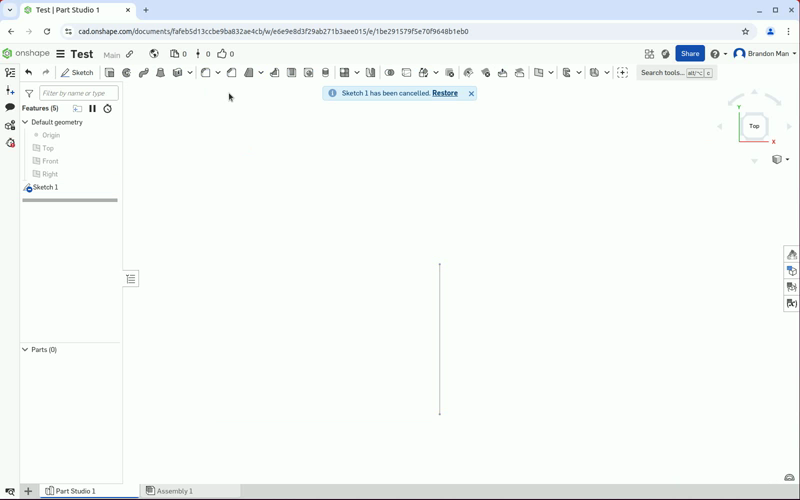
key(shift+h)
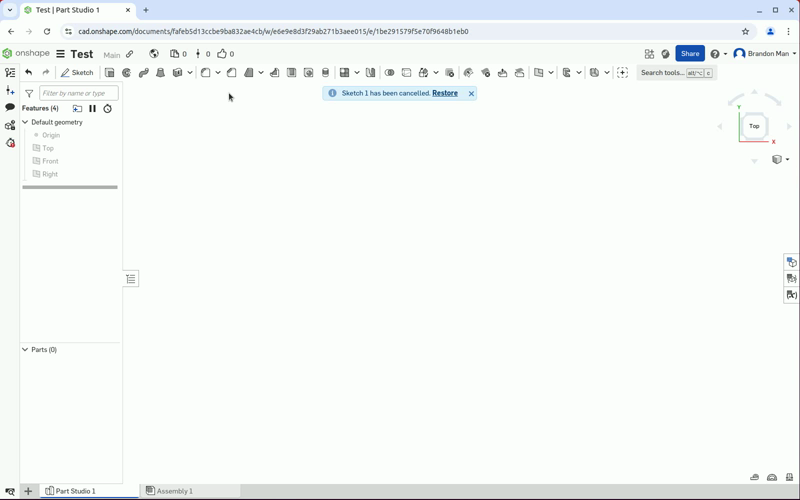
mouse_move(73, 352)
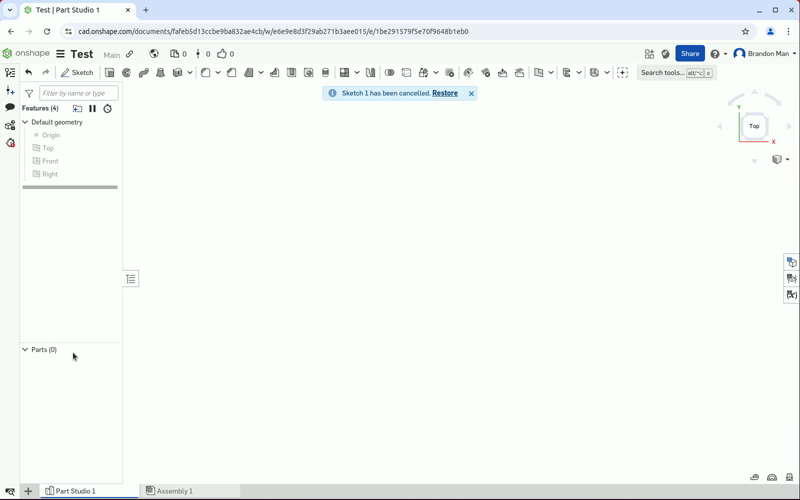
key(y)
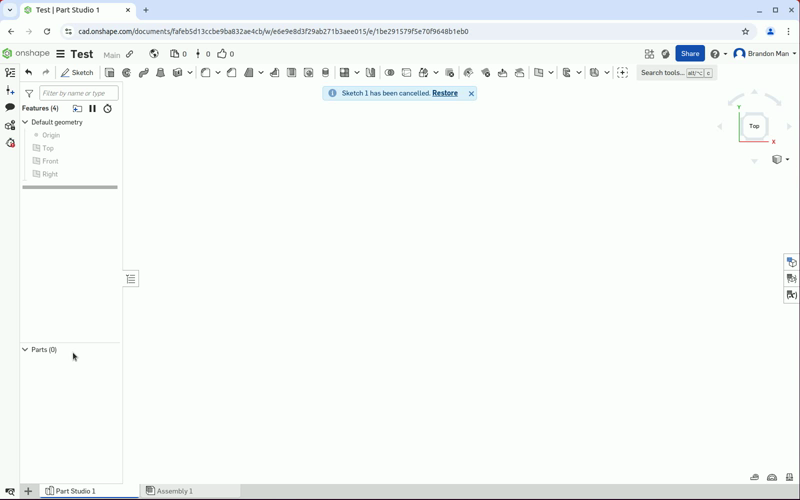
key(shift+p)
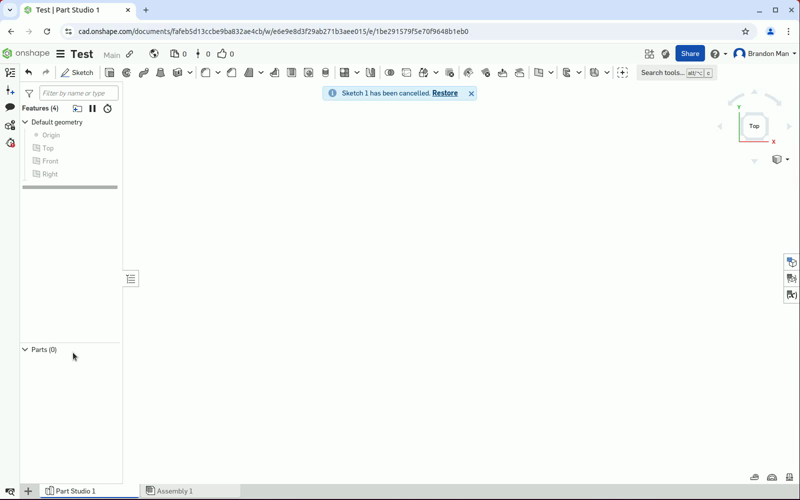
key(space)
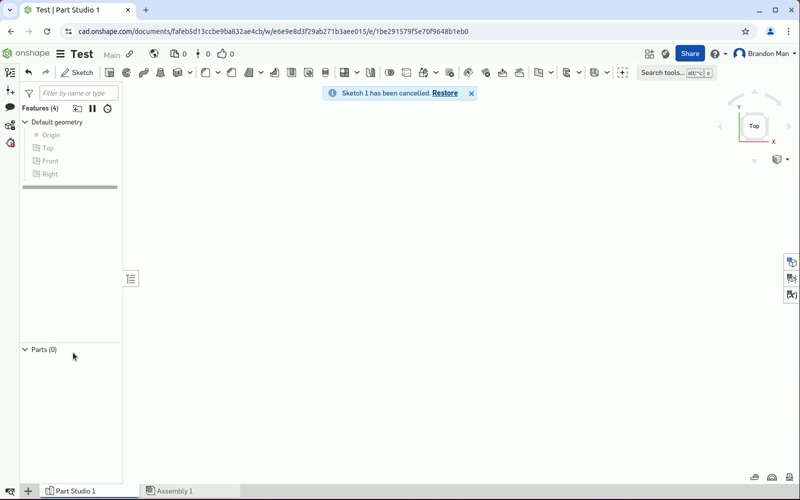
key_down(shift)
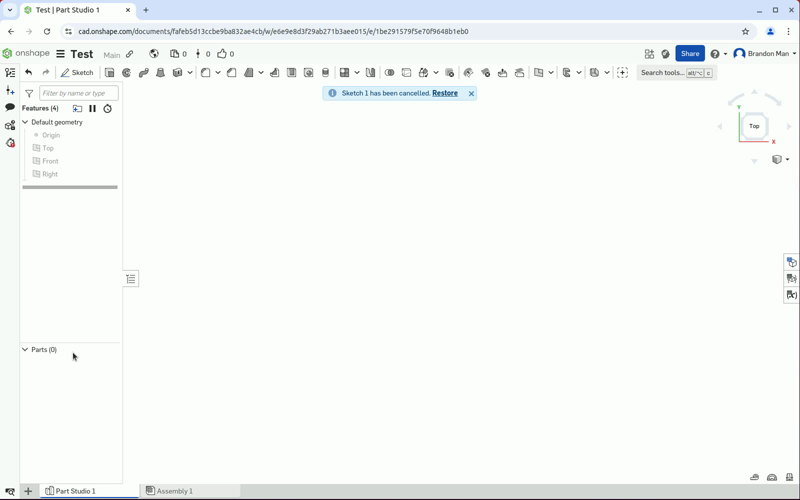
key(up)
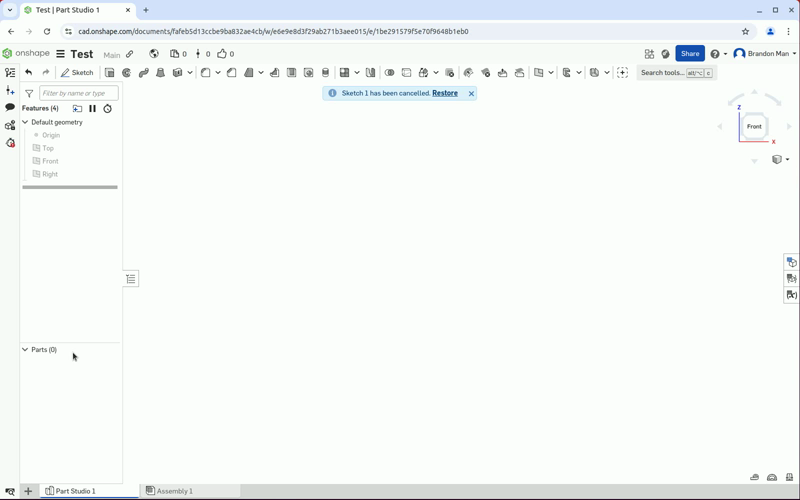
key_up(shift)
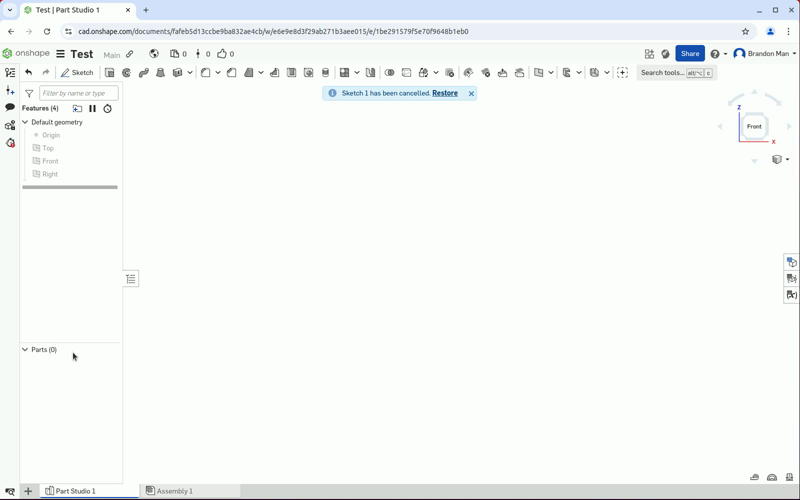
mouse_move(73, 352)
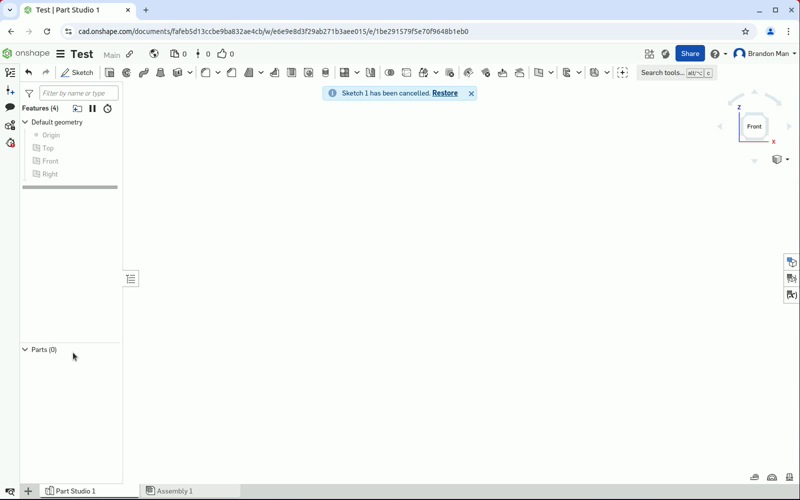
key(shift+y)
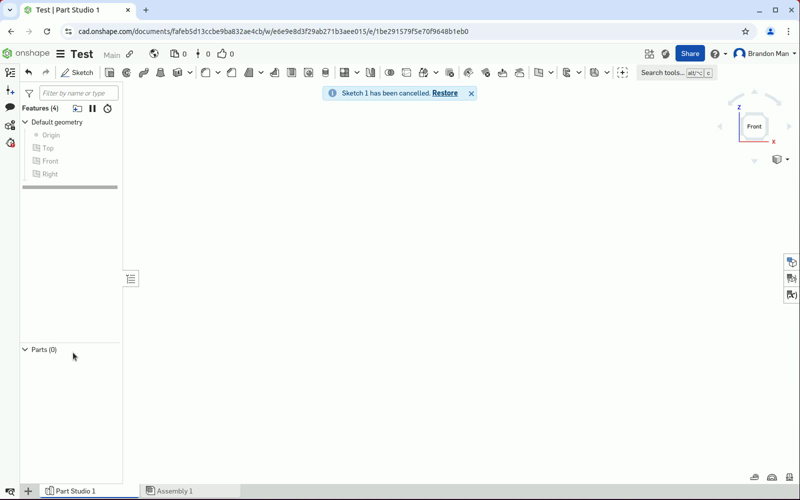
key(shift+s)
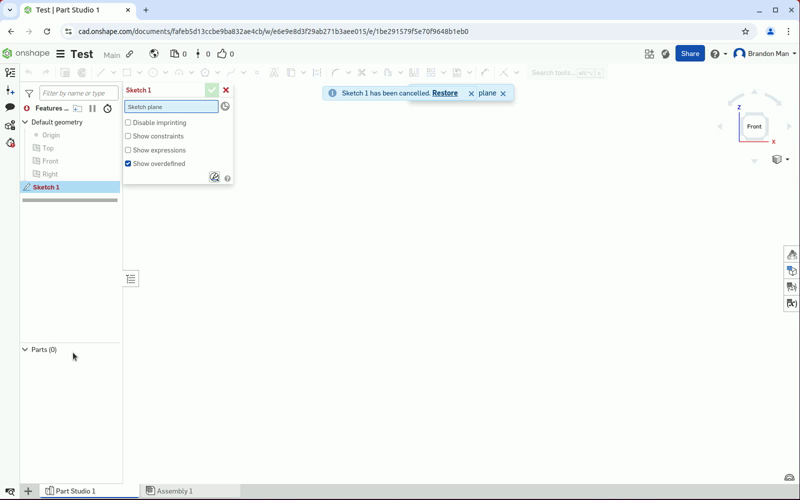
mouse_move(73, 163)
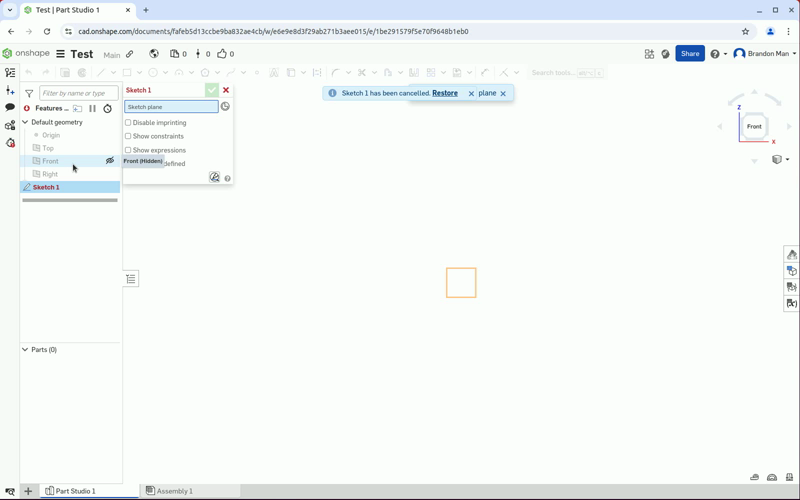
click(73, 163)
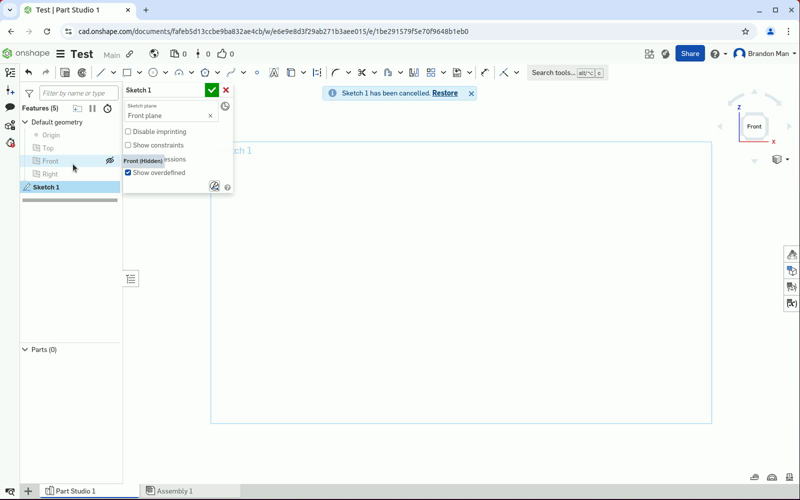
mouse_move(73, 352)
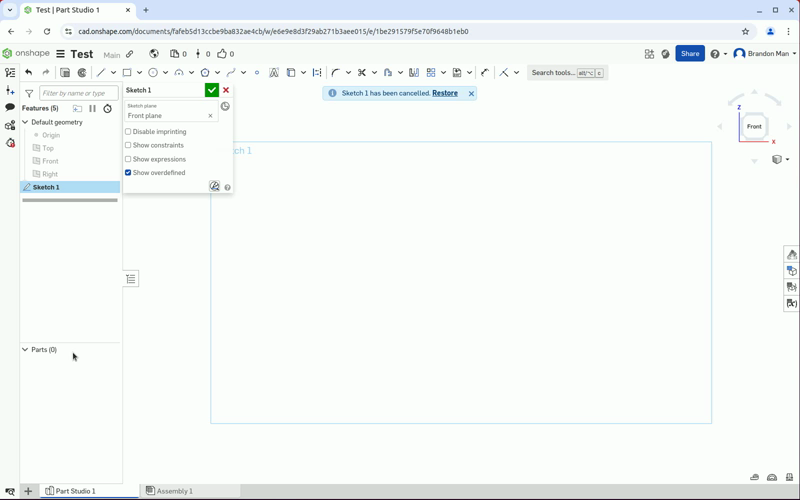
key(y)
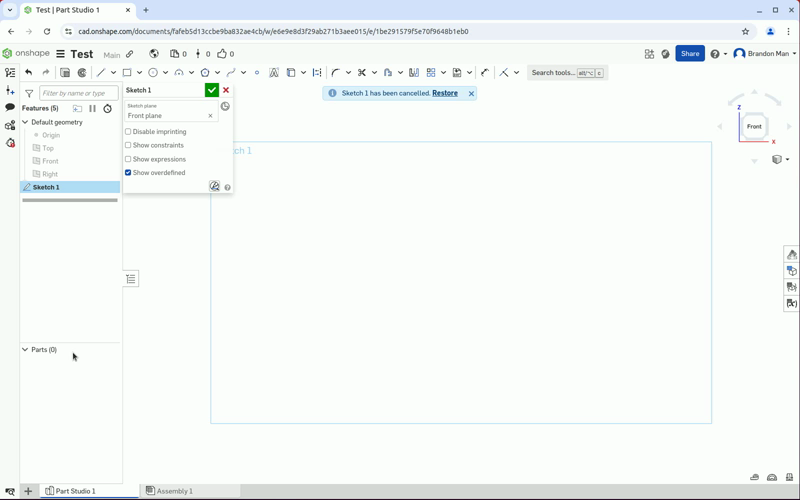
key(l)
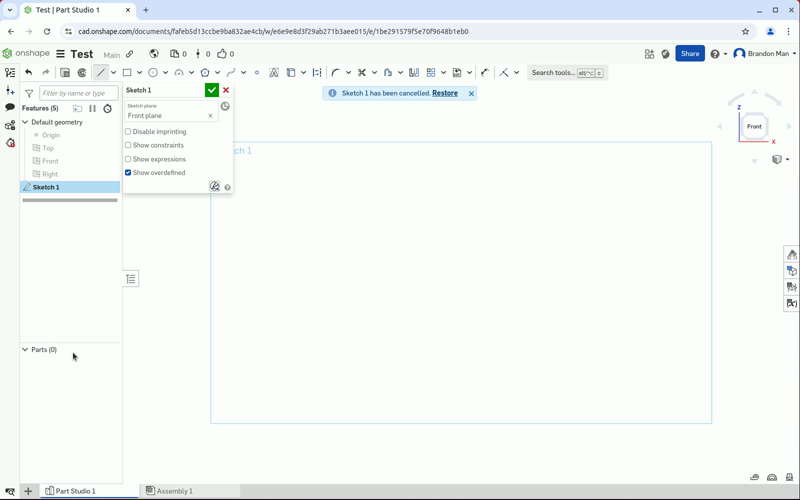
key_down(shift)
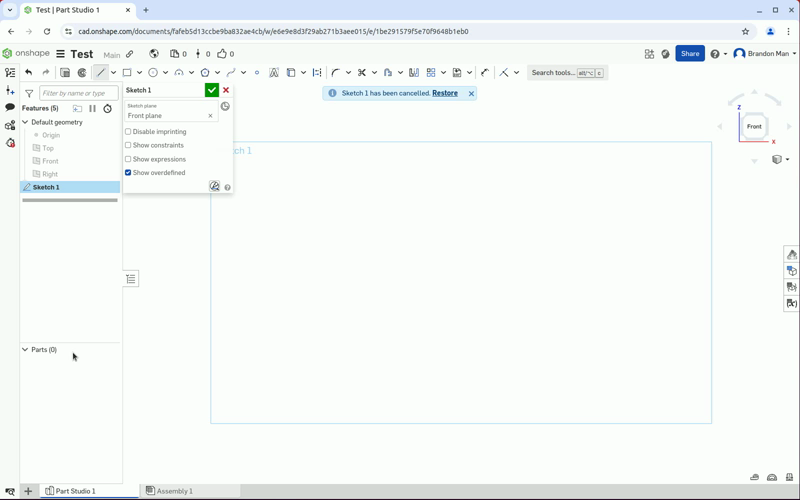
mouse_move(352, 360)
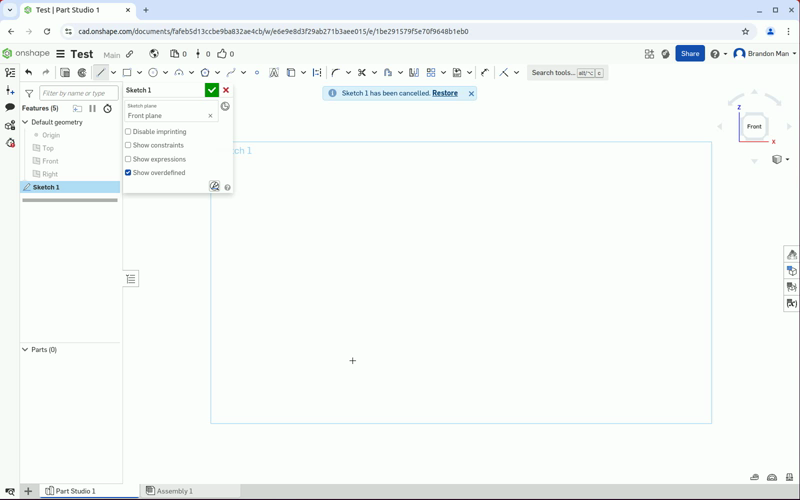
click(352, 360)
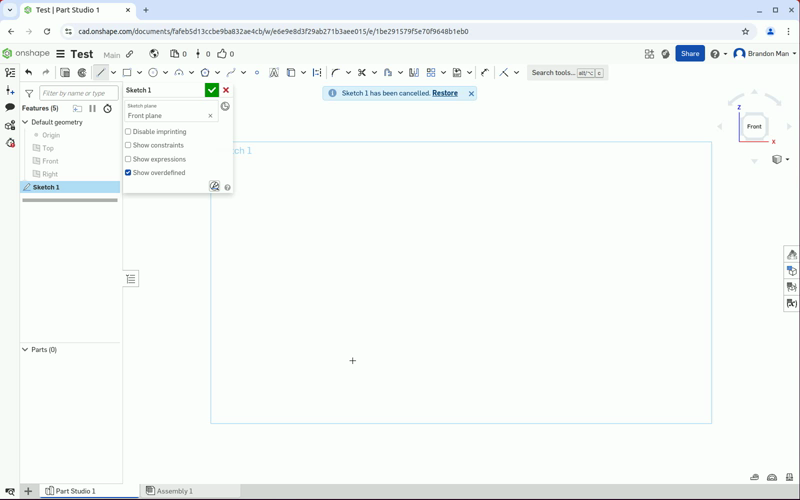
key_up(shift)
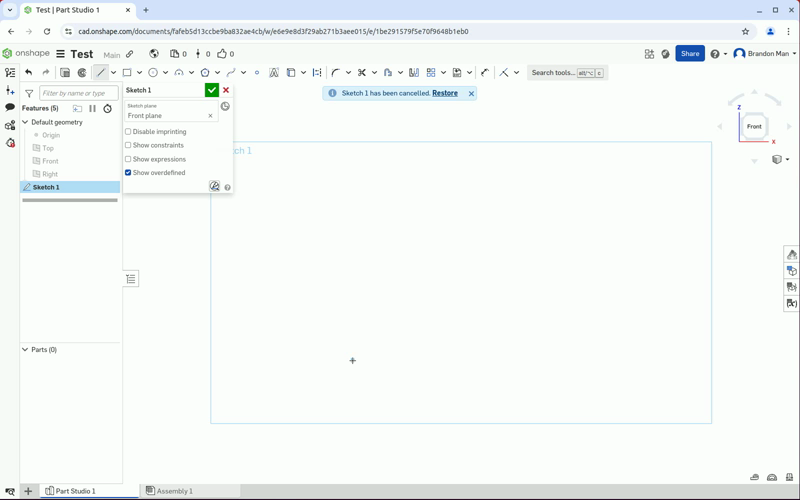
key_down(shift)
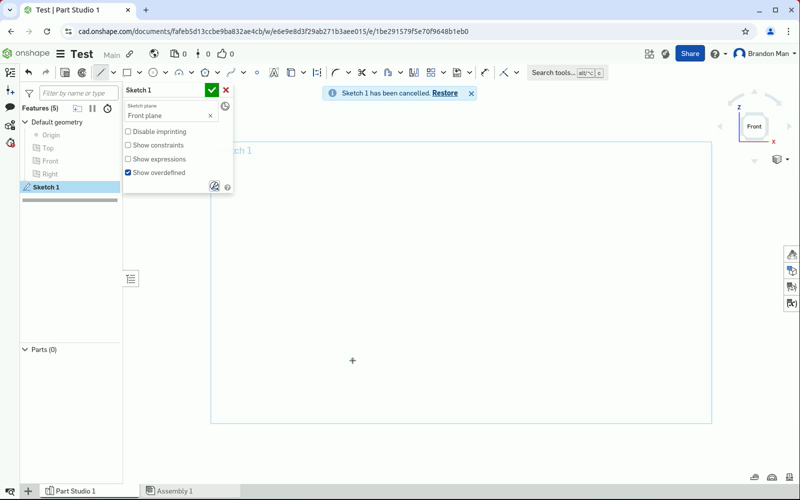
mouse_move(572, 360)
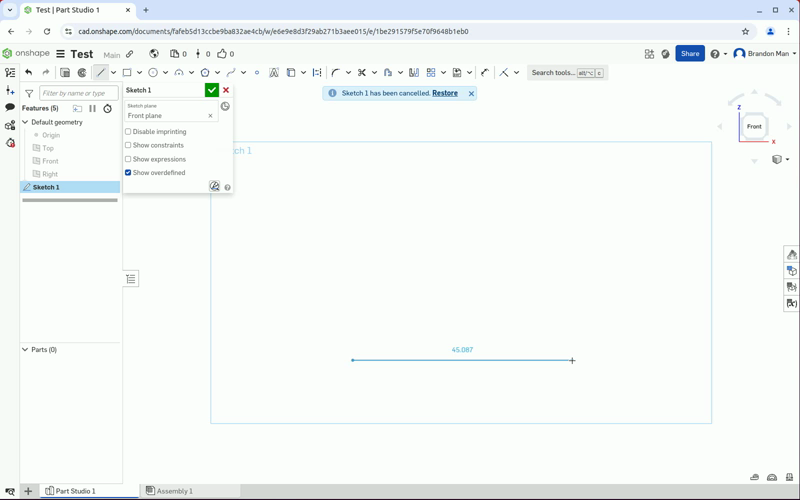
click(572, 360)
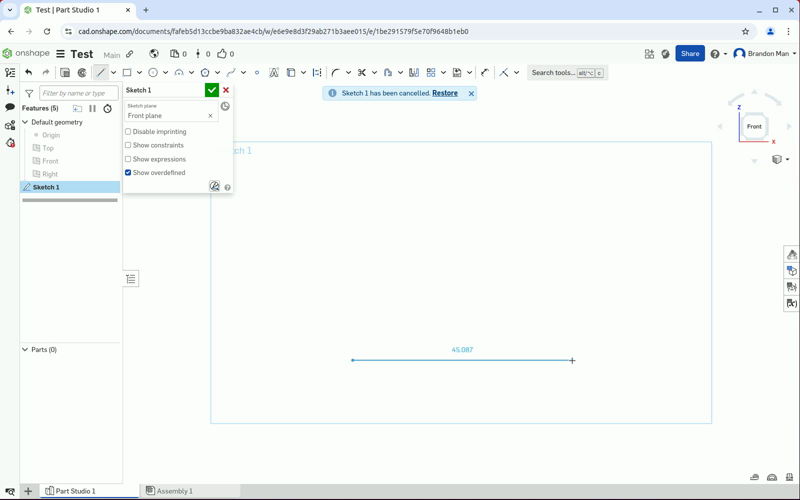
key_up(shift)
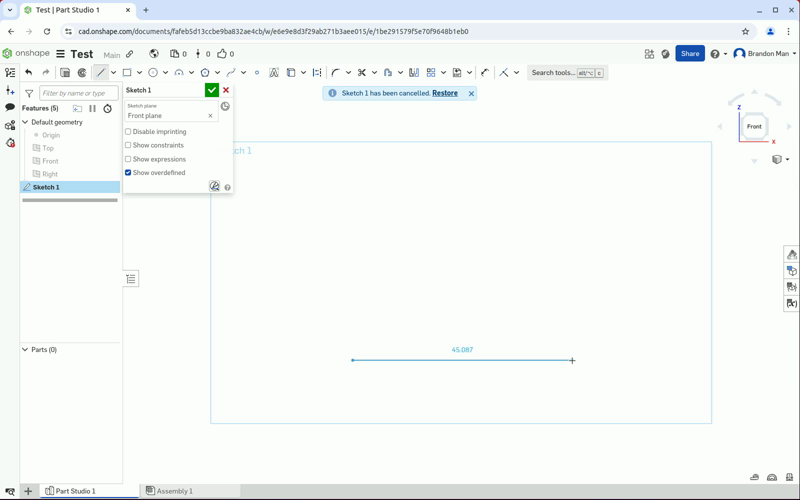
key_down(shift)
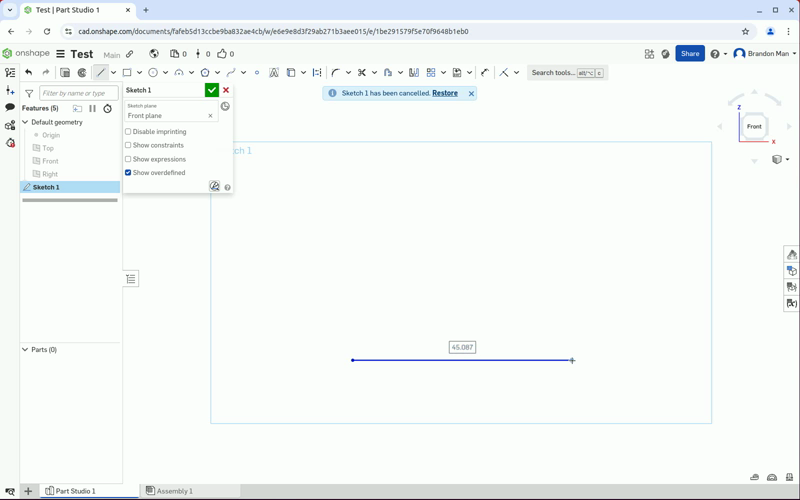
mouse_move(572, 286)
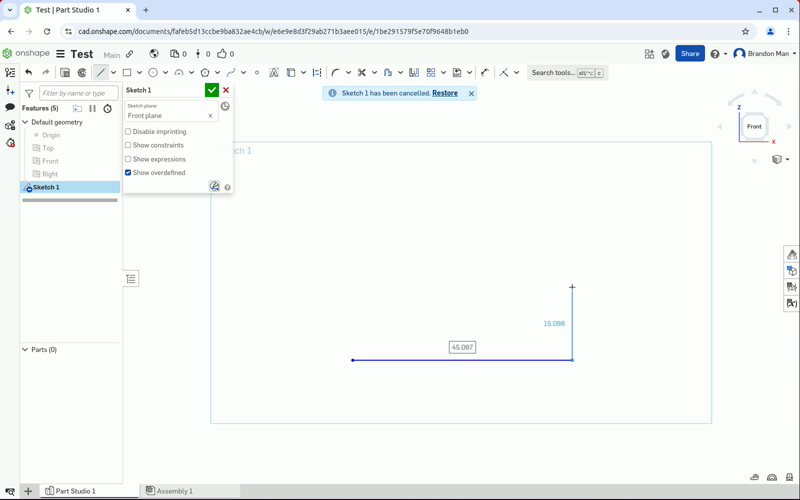
click(572, 286)
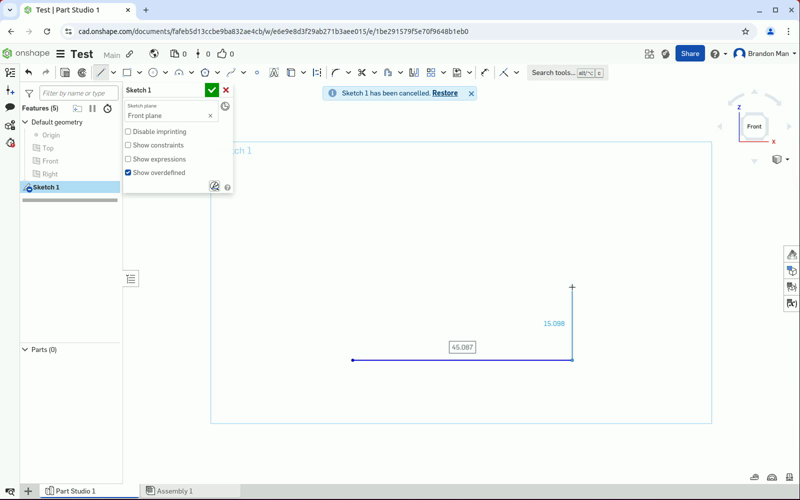
key_up(shift)
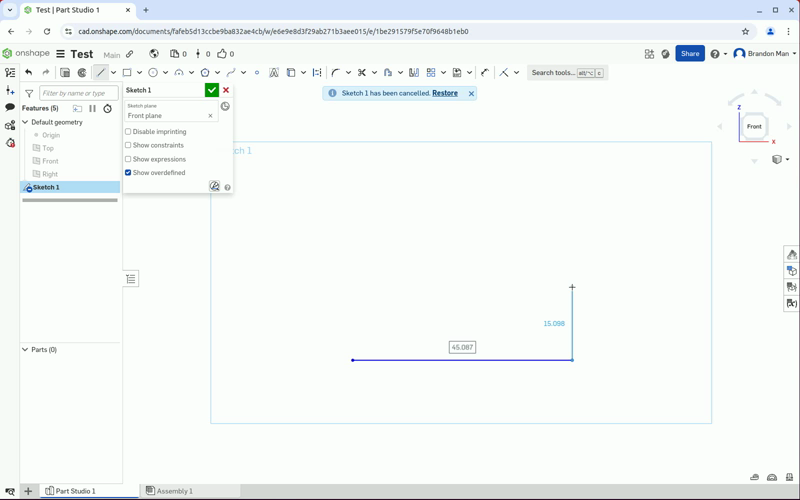
key_down(shift)
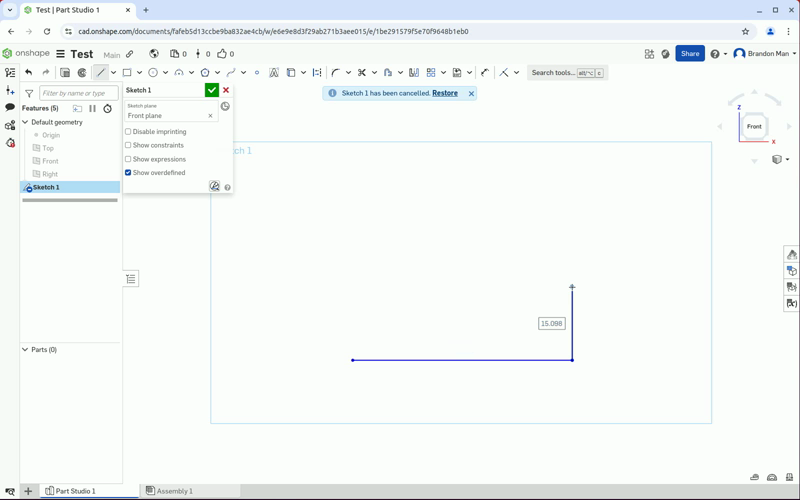
mouse_move(412, 244)
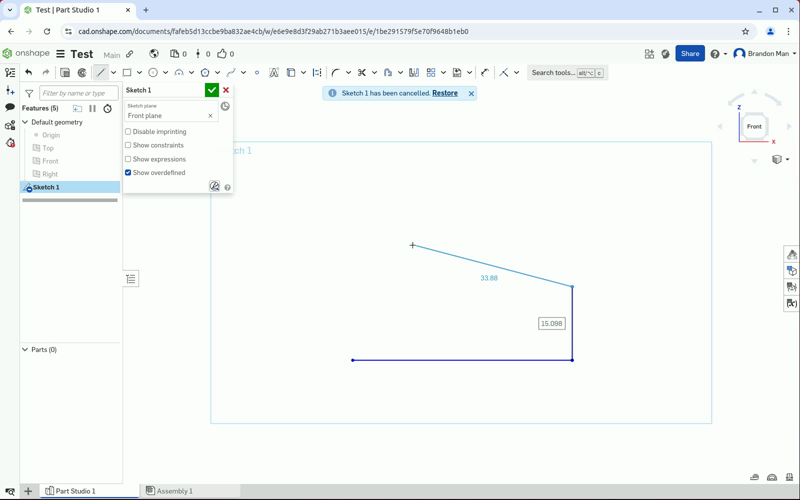
click(412, 244)
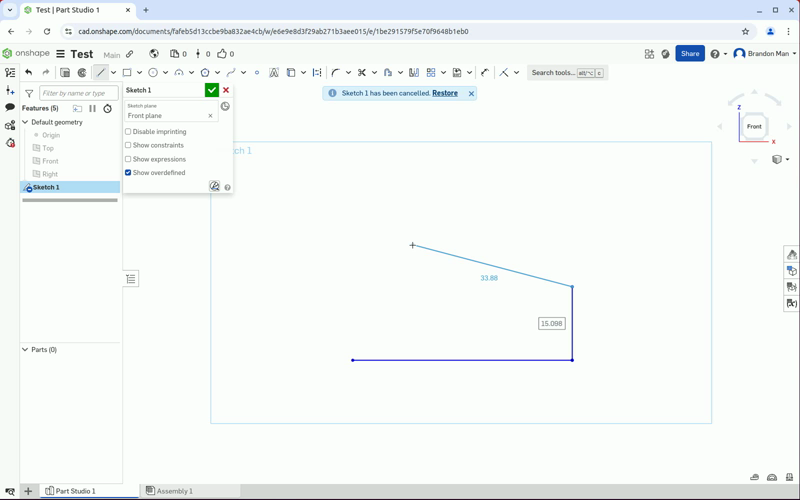
key_up(shift)
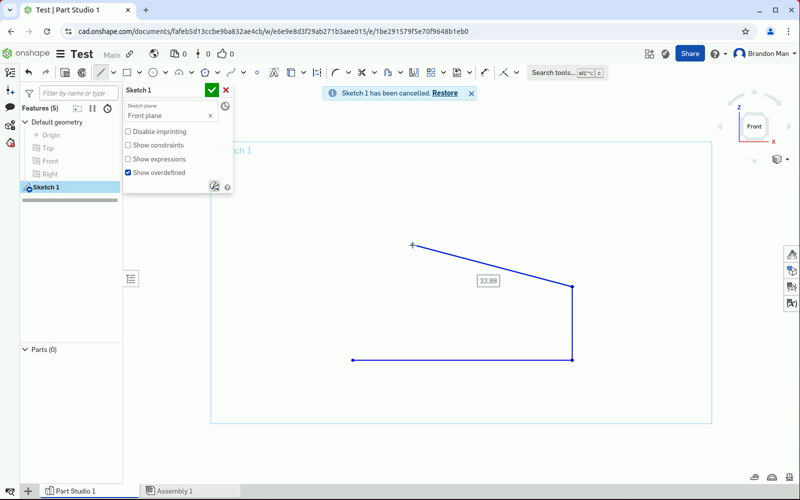
key_down(shift)
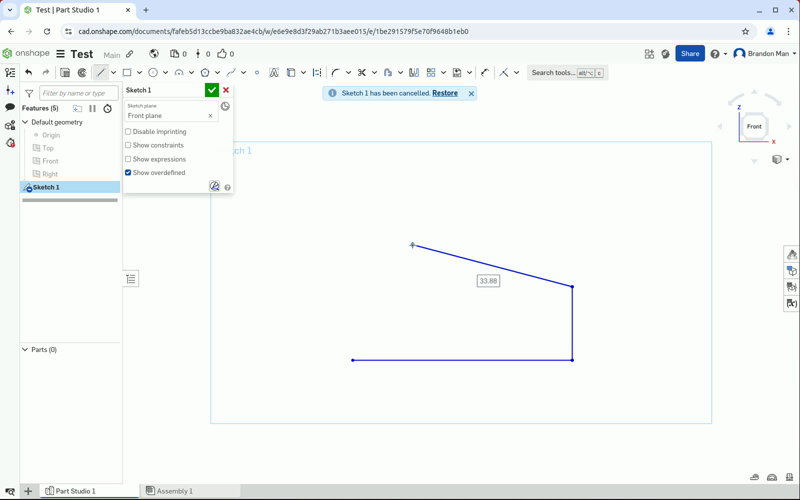
mouse_move(442, 244)
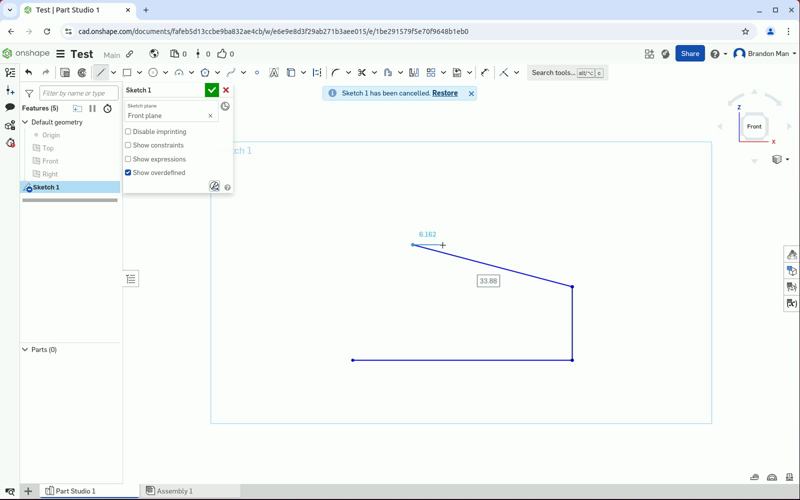
mouse_move(352, 244)
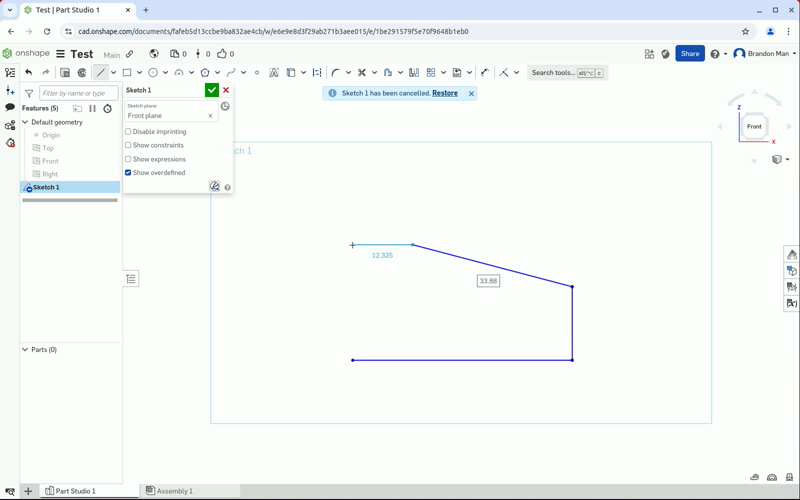
click(352, 244)
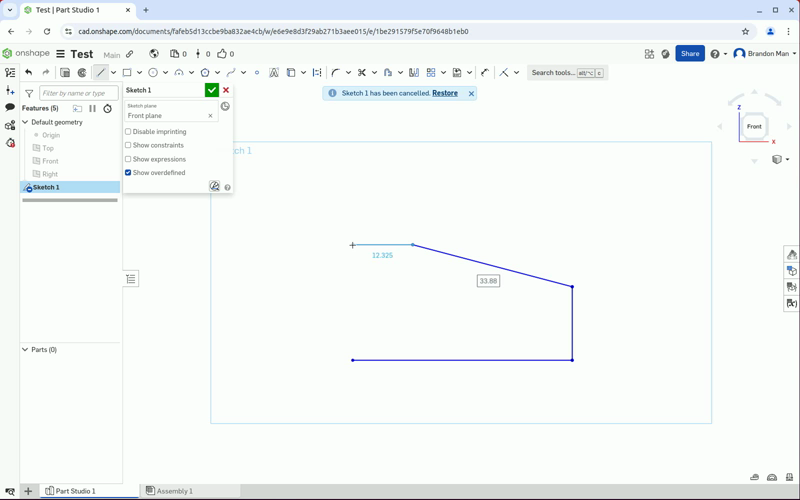
key_up(shift)
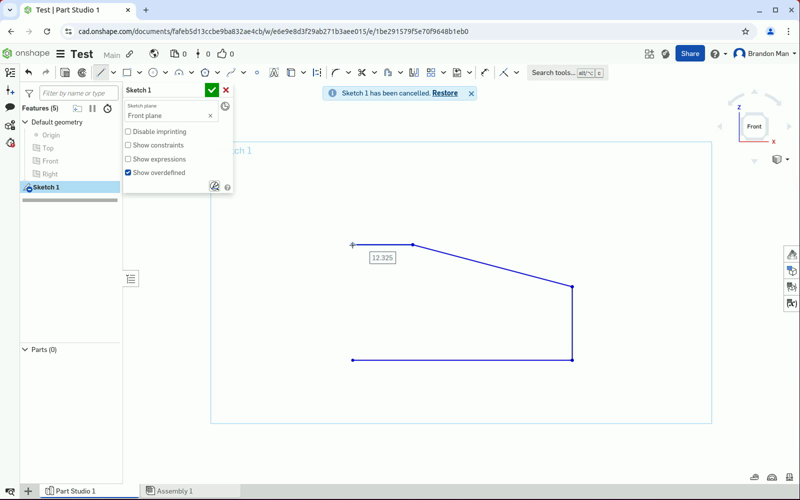
key_down(shift)
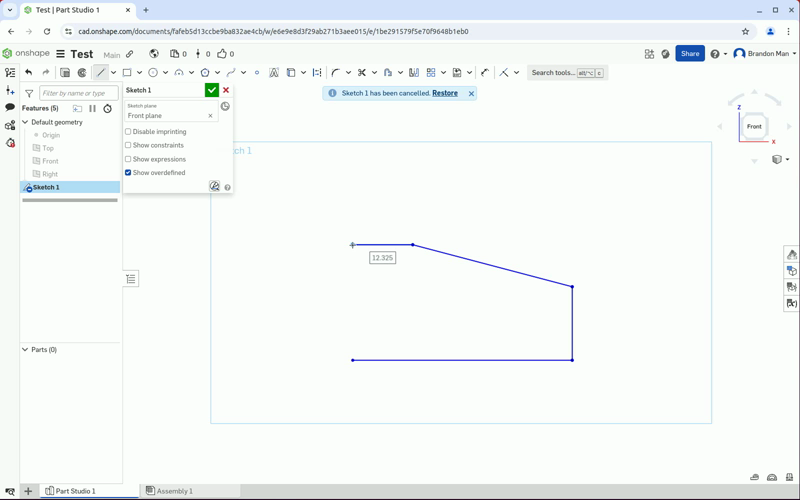
mouse_move(352, 360)
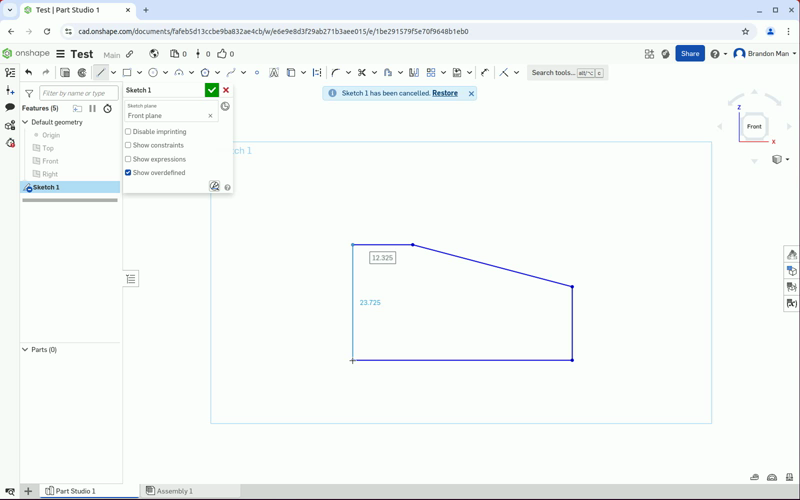
key_up(shift)
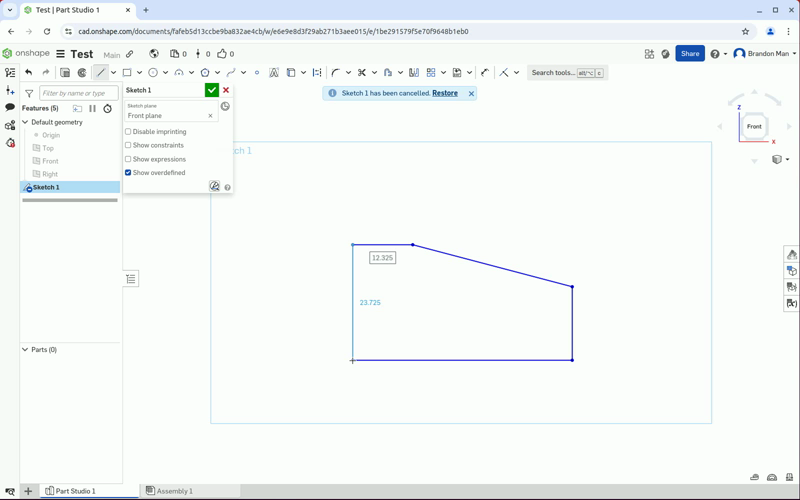
click(352, 360)
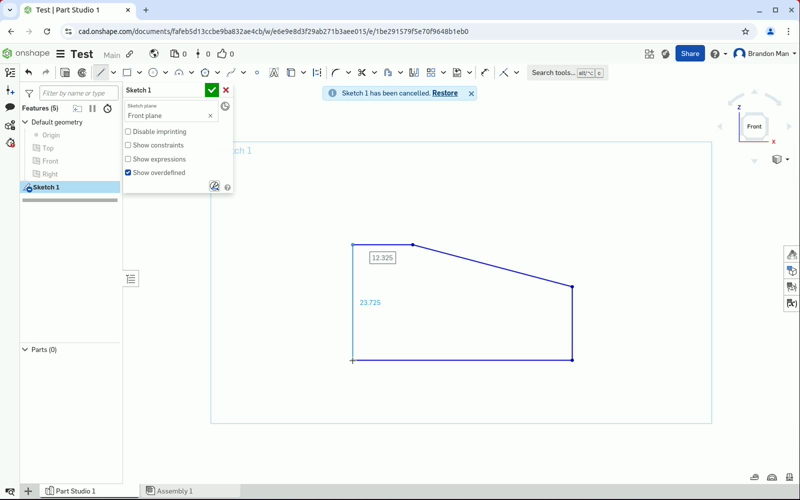
key(esc)
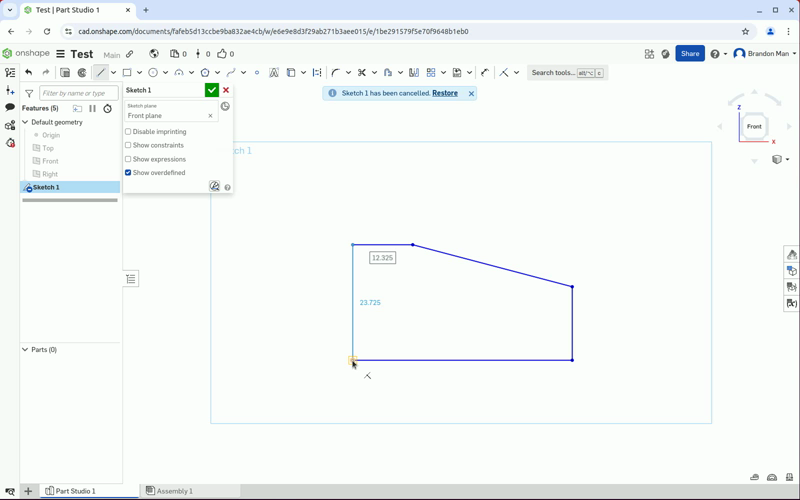
key(c)
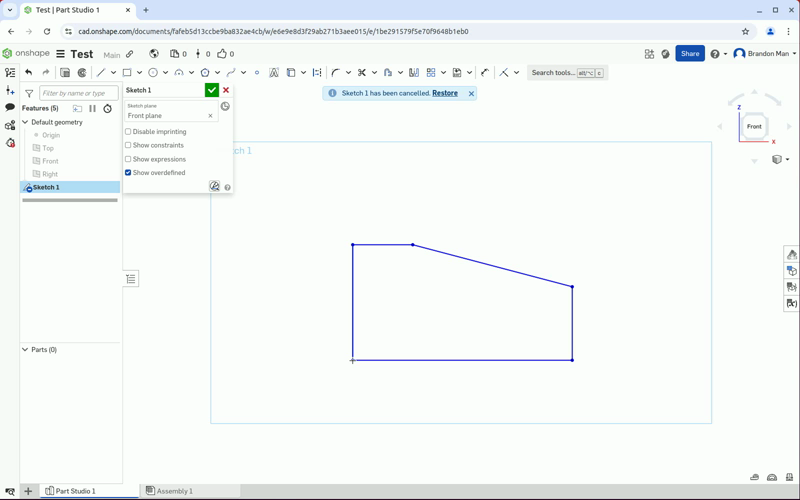
key_down(shift)
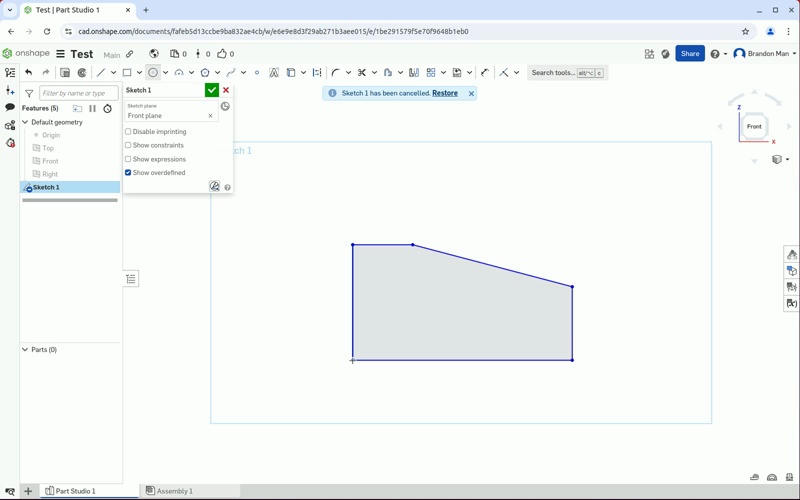
mouse_move(535, 323)
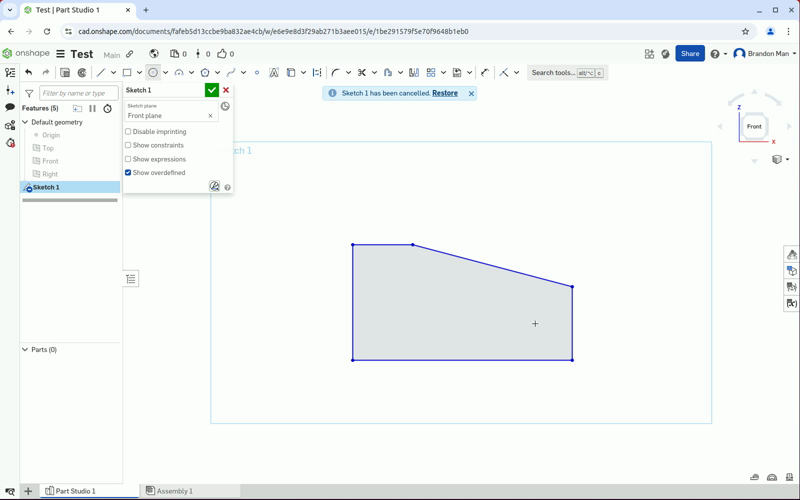
click(535, 323)
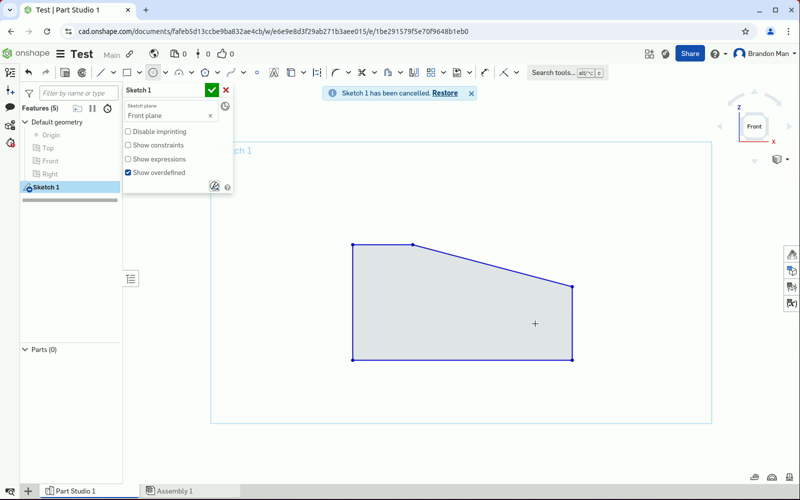
key_up(shift)
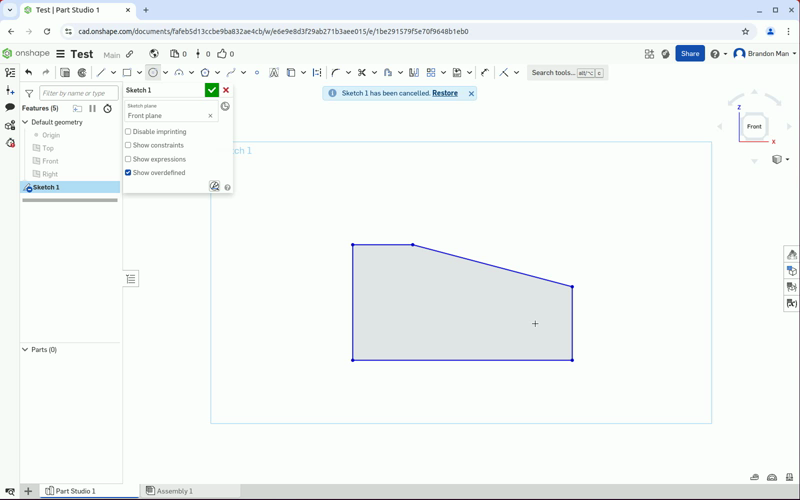
mouse_move(551, 323)
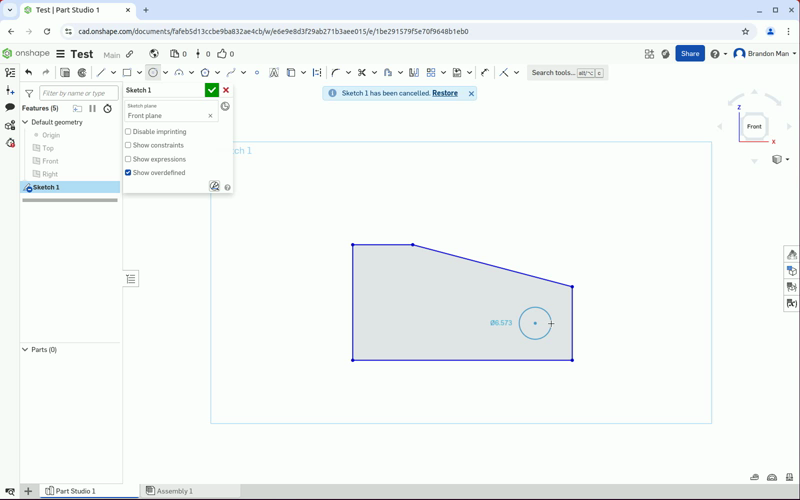
click(551, 323)
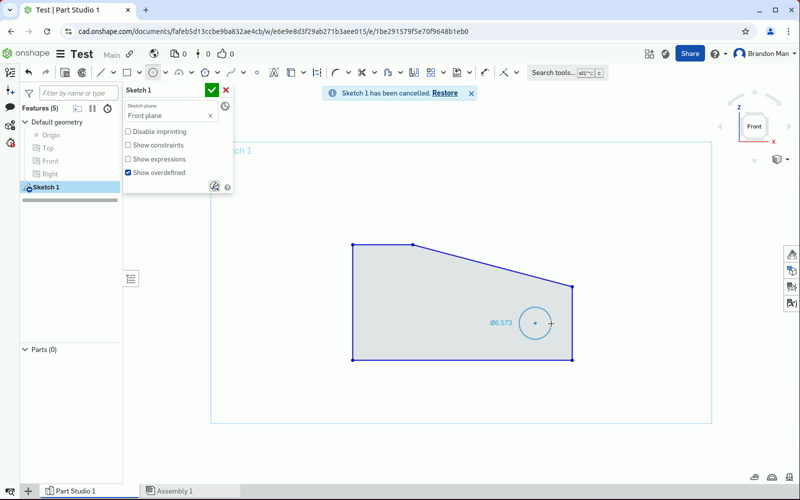
key(esc)
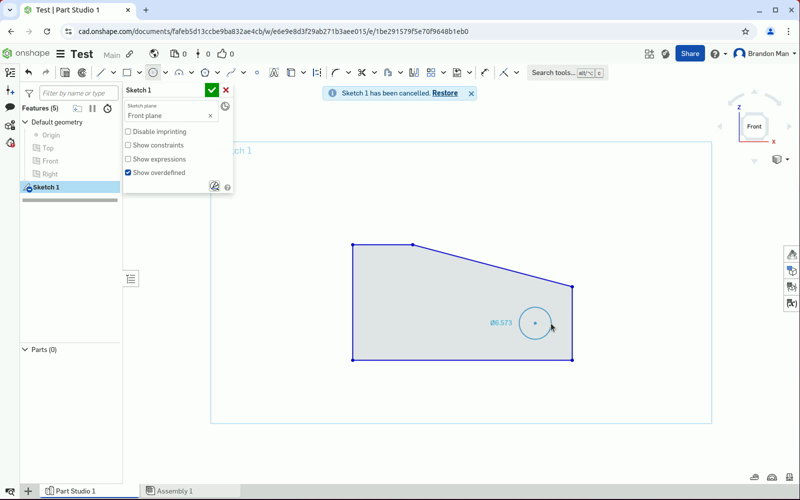
mouse_move(438, 344)
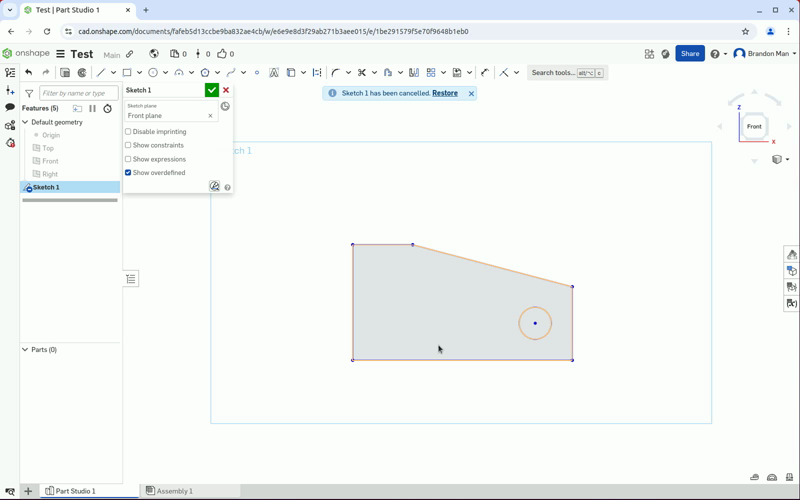
click(438, 344)
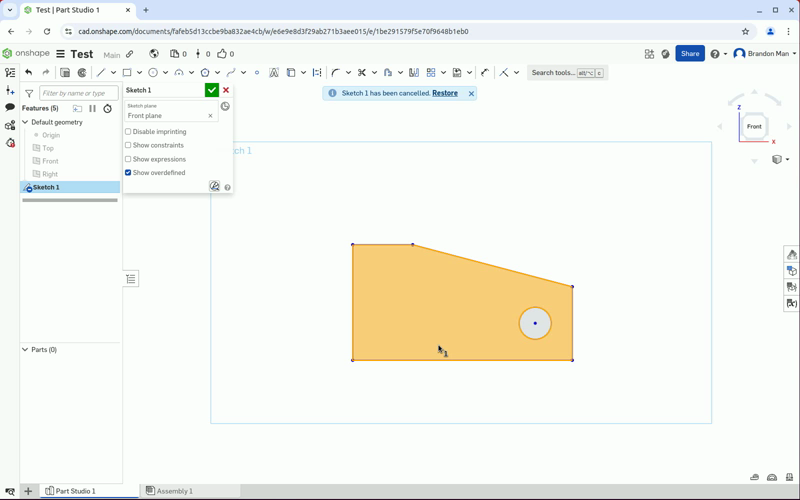
mouse_move(73, 352)
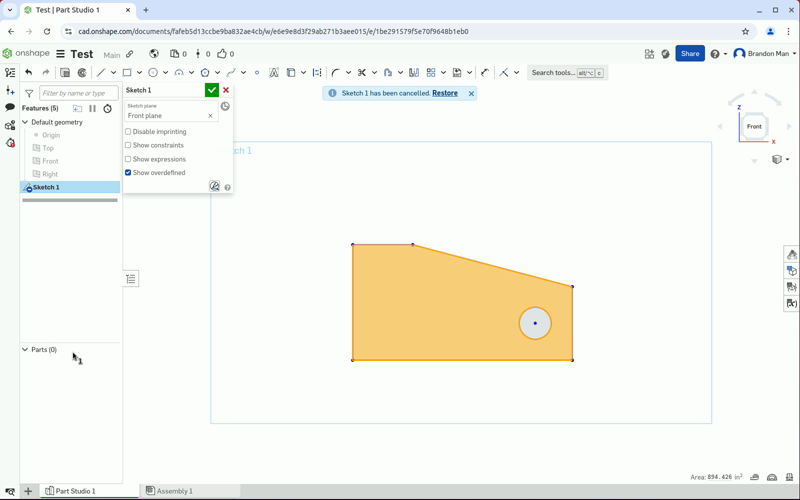
key(shift+y)
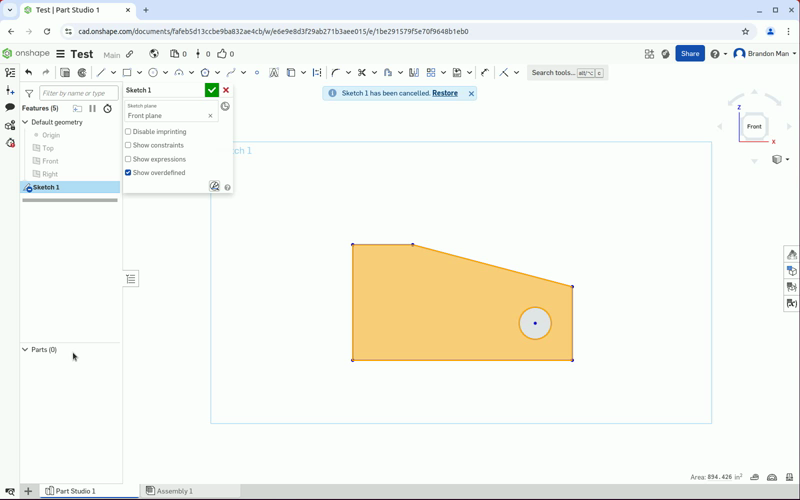
key(shift+e)
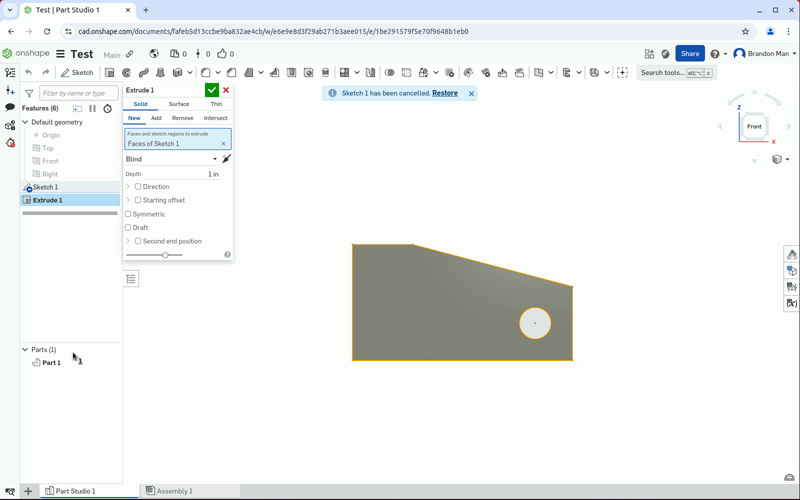
mouse_move(143, 106)
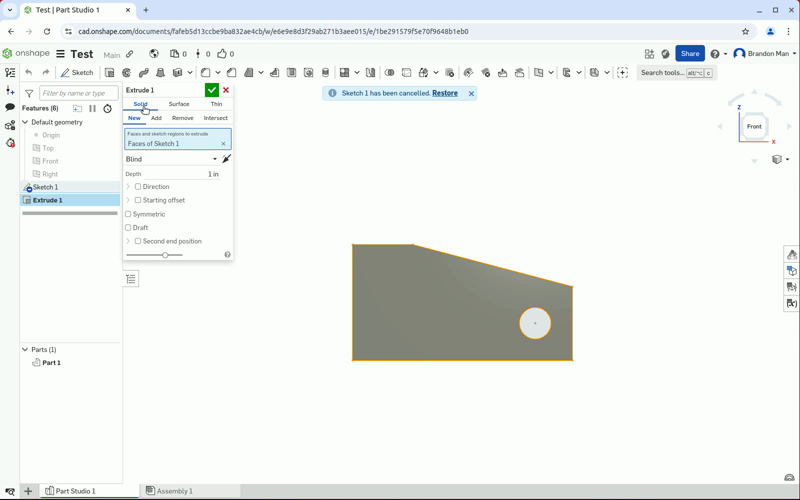
click(143, 106)
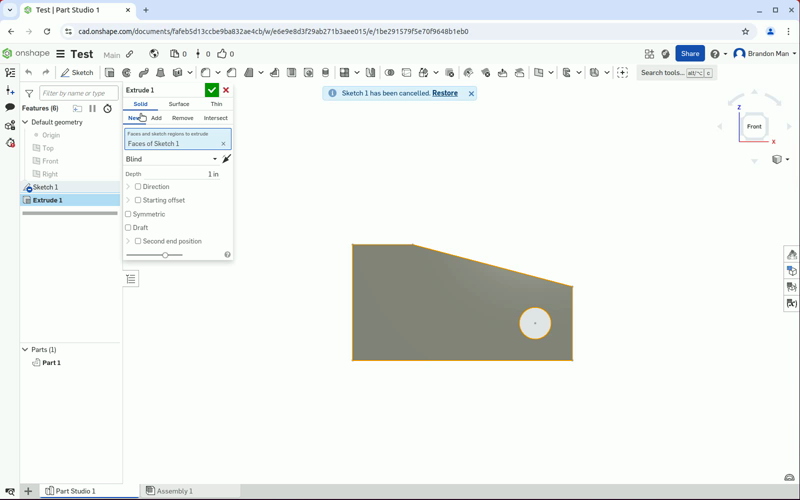
mouse_move(137, 120)
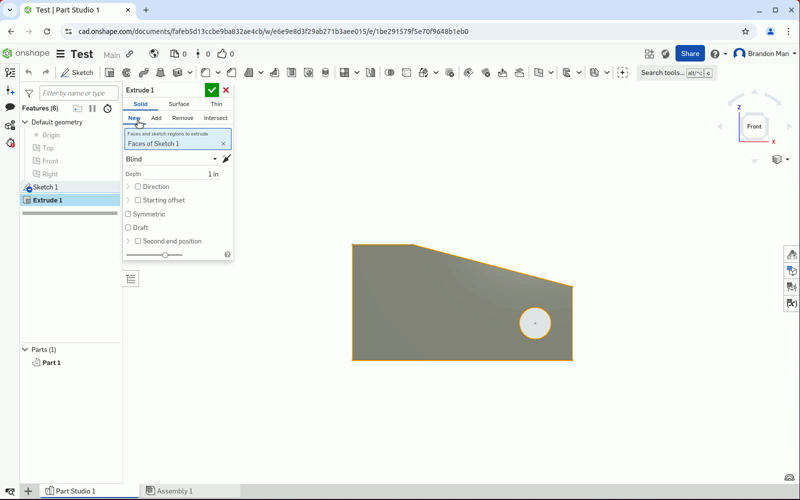
click(137, 120)
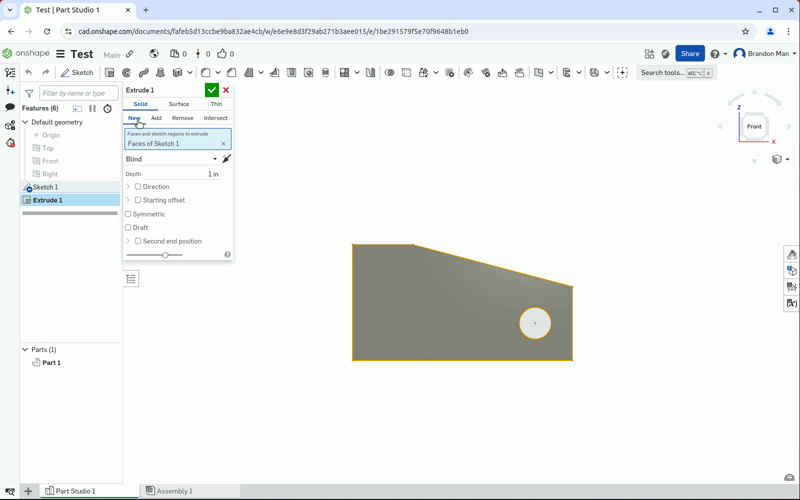
key(tab, 4)
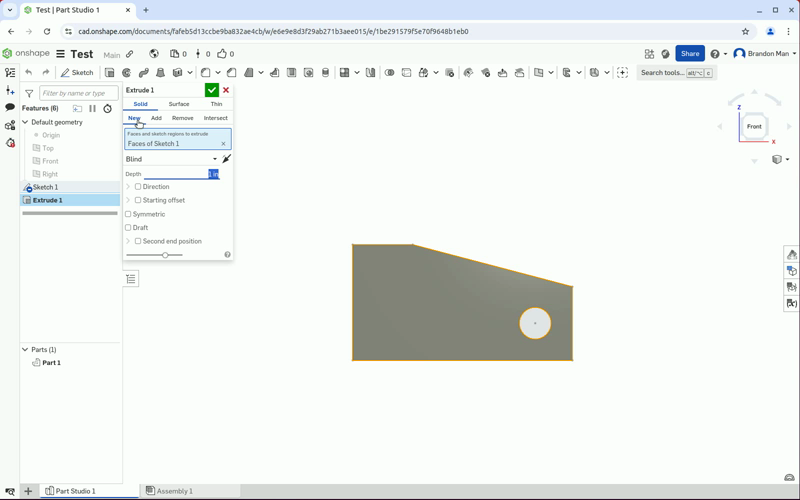
text(4.333)
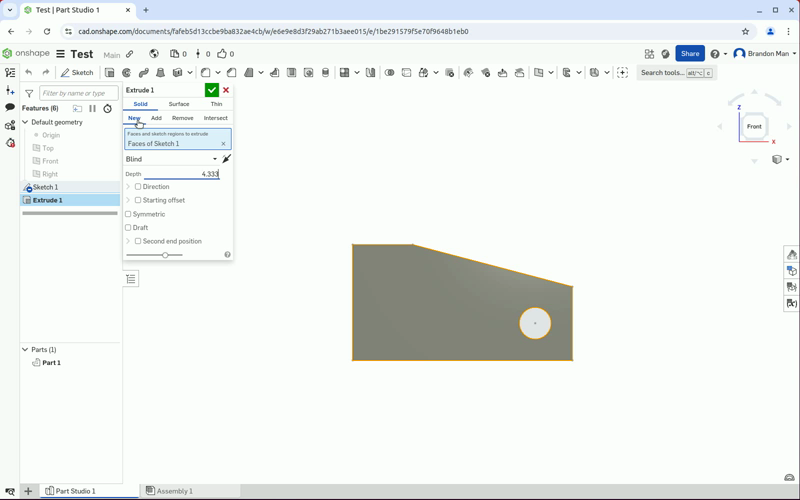
key(enter)
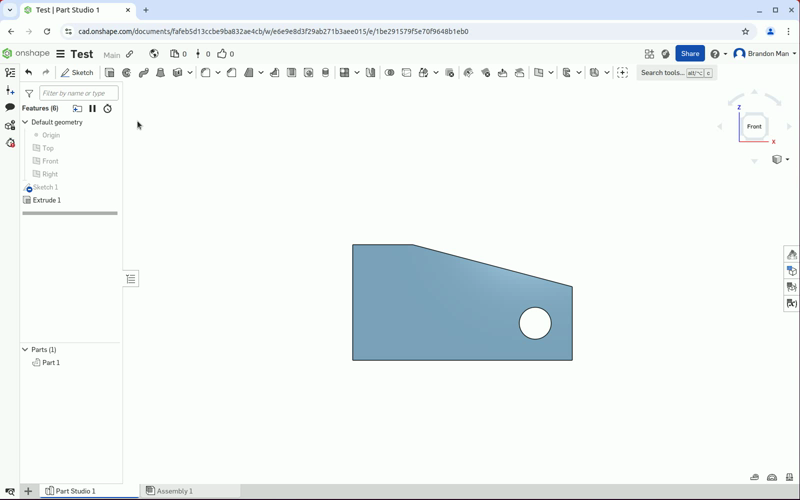
key(shift+h)
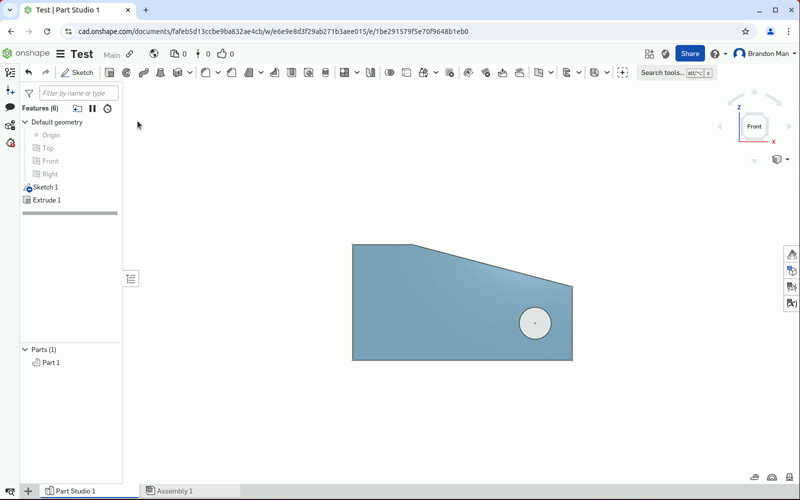
key(shift+h)
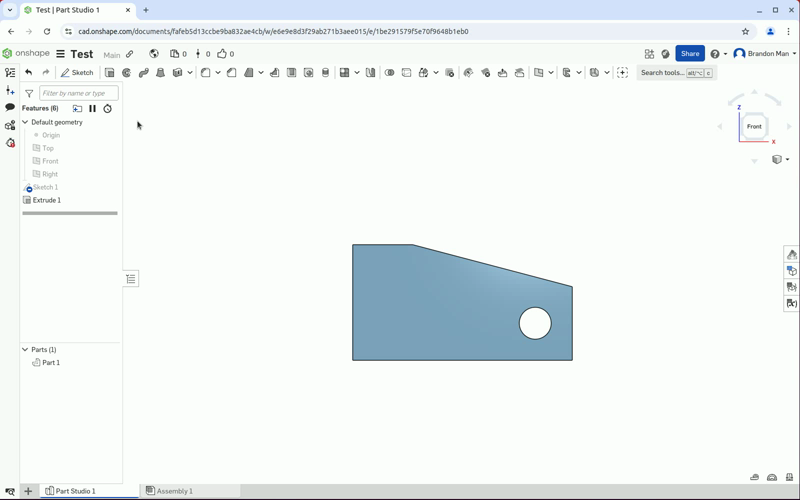
mouse_move(73, 189)
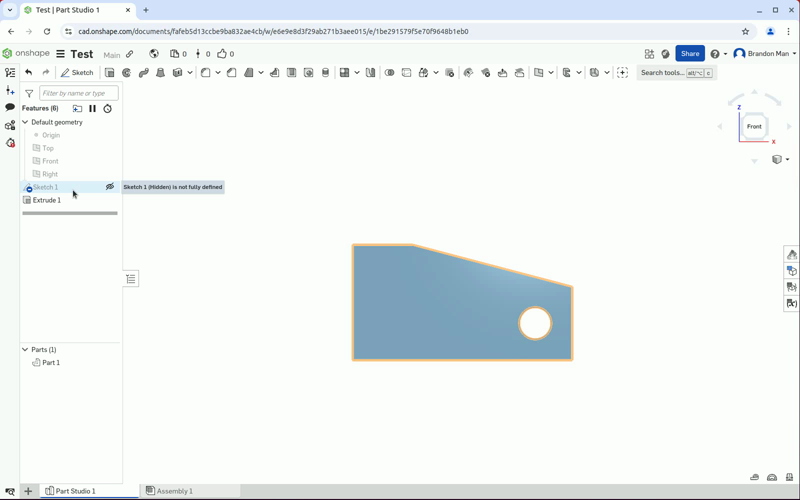
click(73, 189)
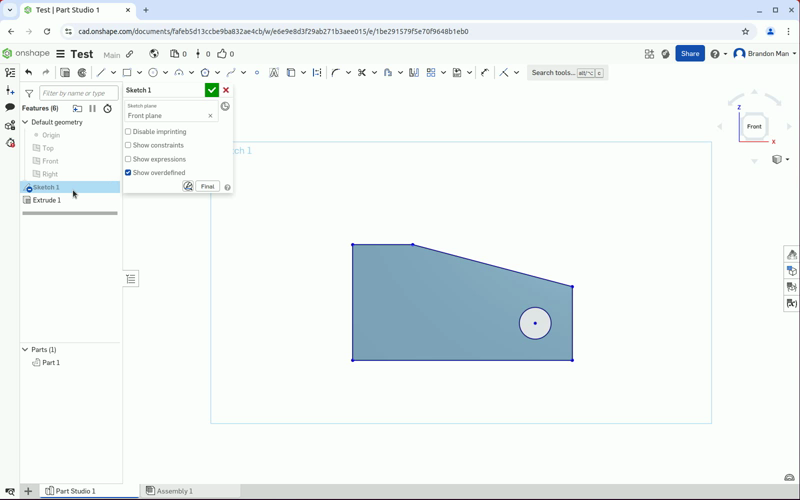
mouse_move(229, 92)
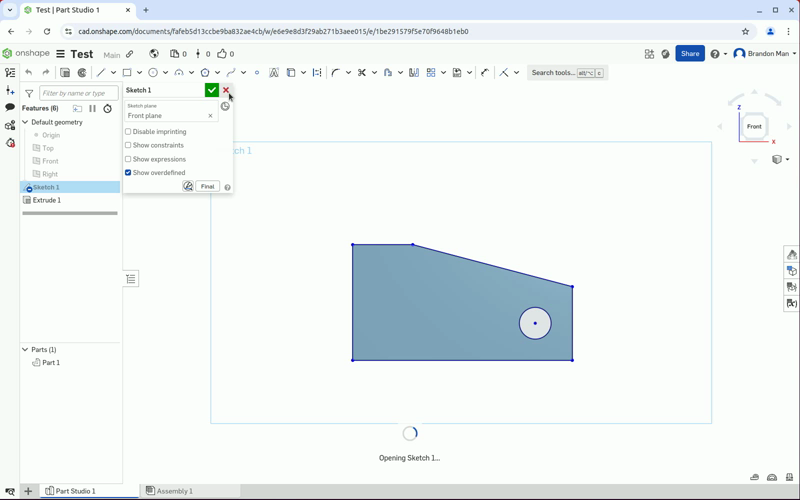
click(229, 92)
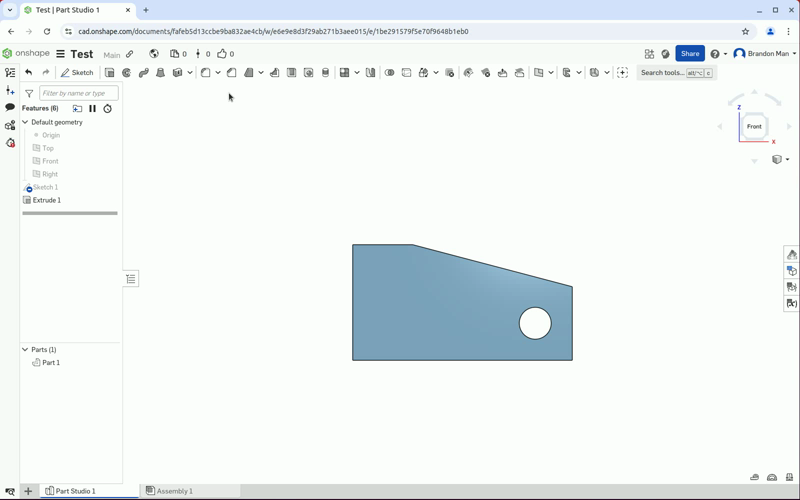
mouse_move(541, 75)
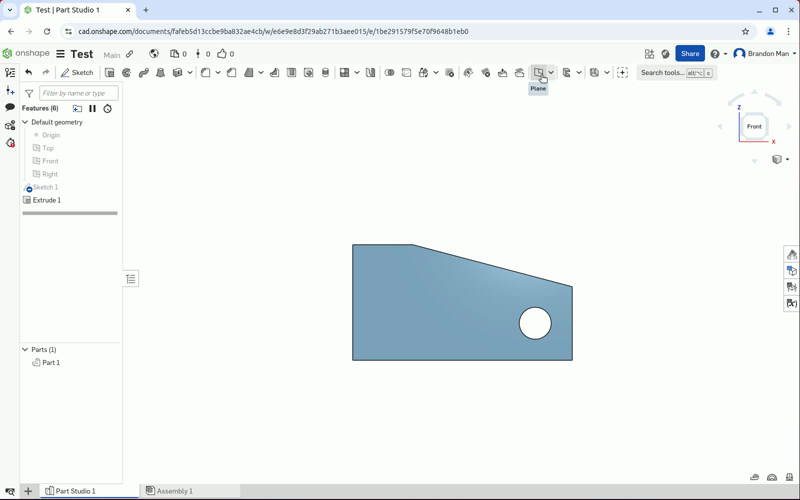
click(541, 75)
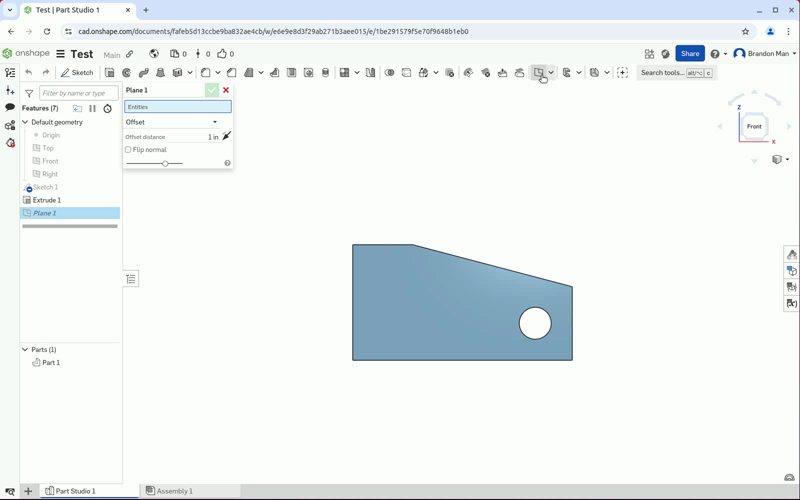
mouse_move(73, 163)
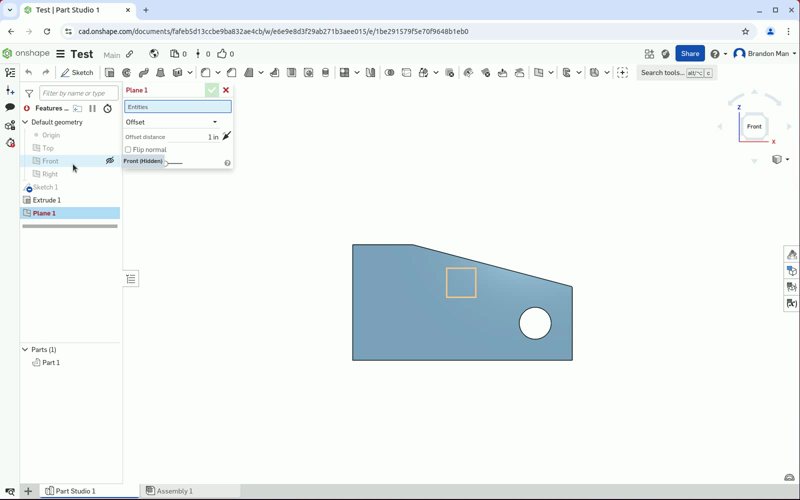
click(73, 163)
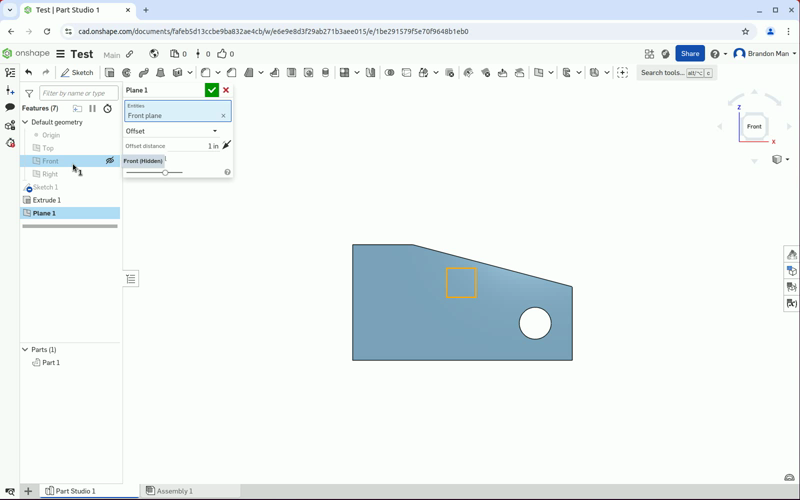
key(tab, 2)
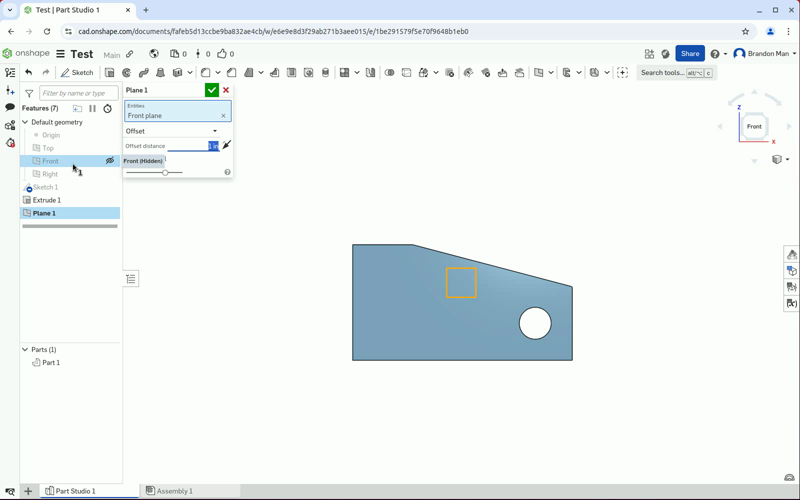
text(4.344)
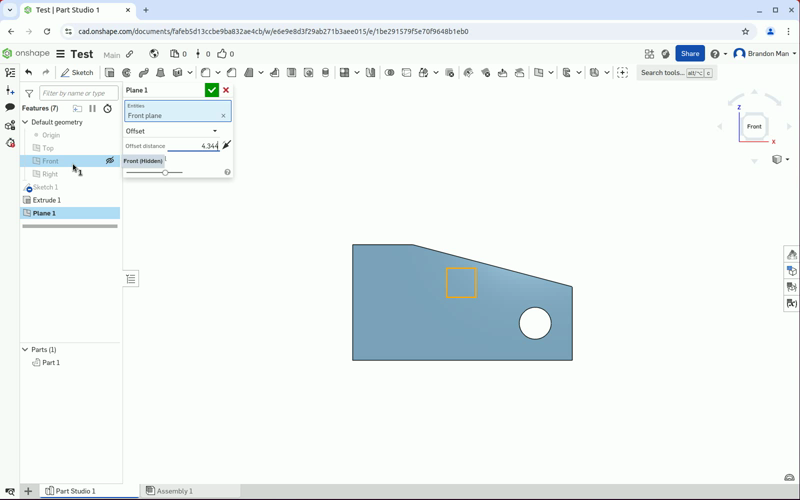
key(enter, 2)
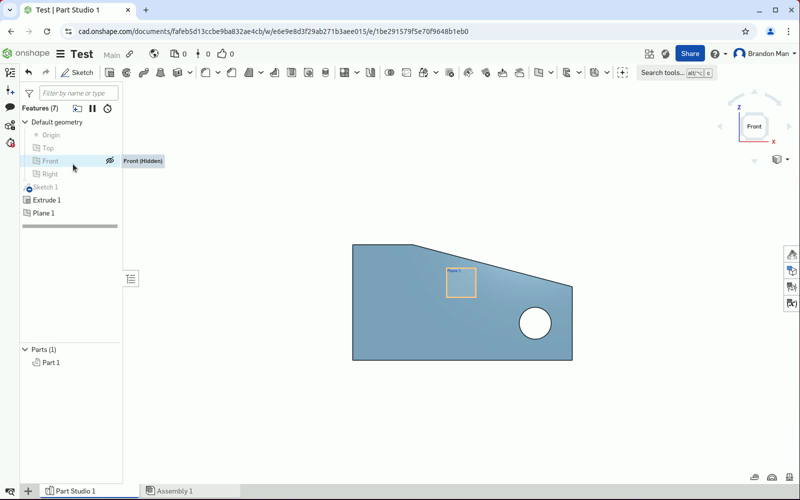
key(shift+s)
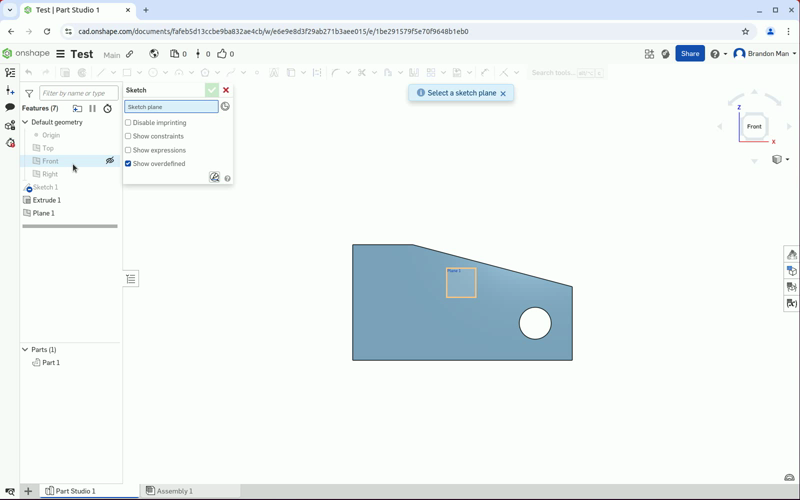
mouse_move(73, 215)
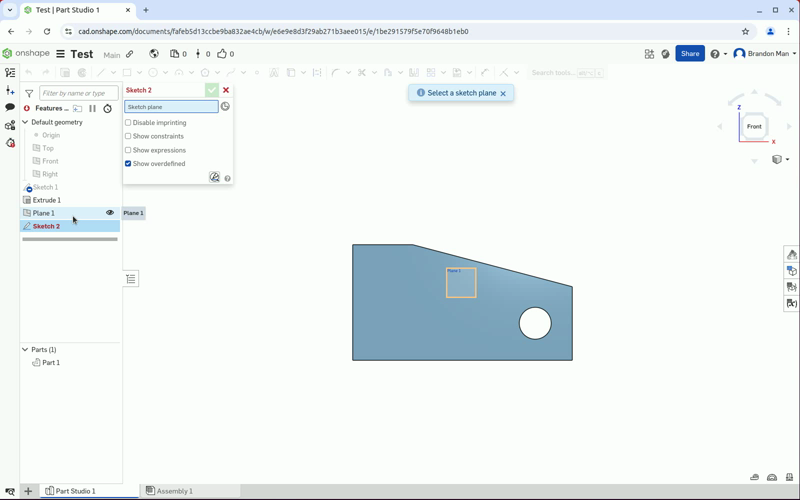
click(73, 215)
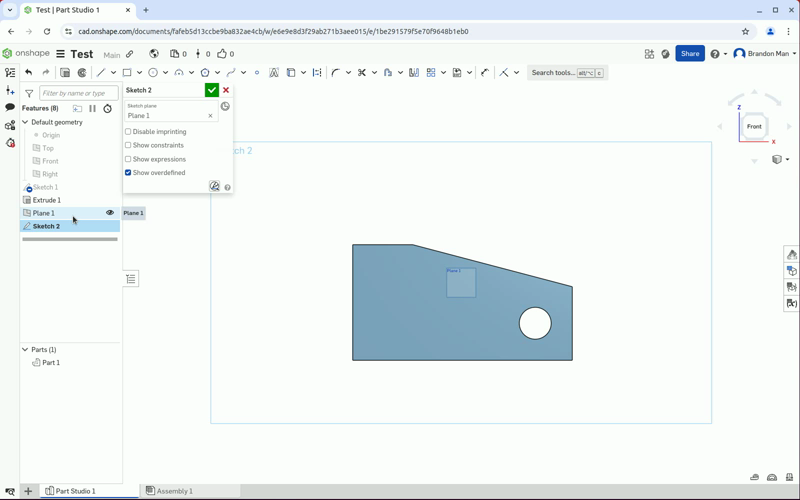
mouse_move(73, 352)
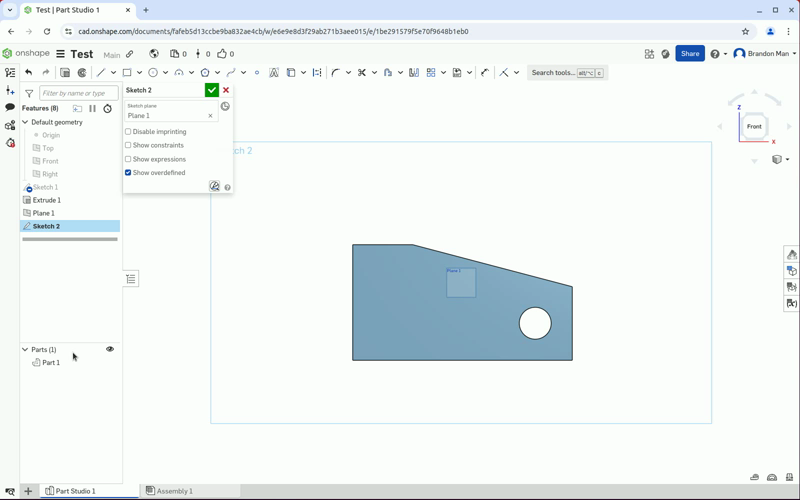
key(y)
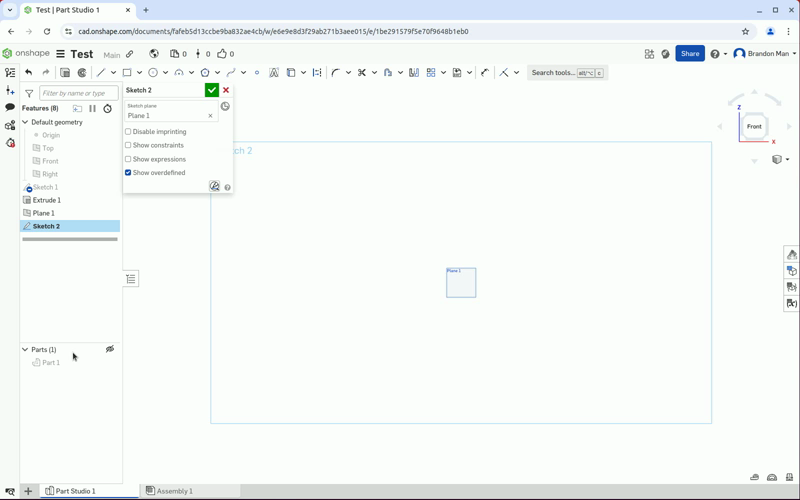
key(l)
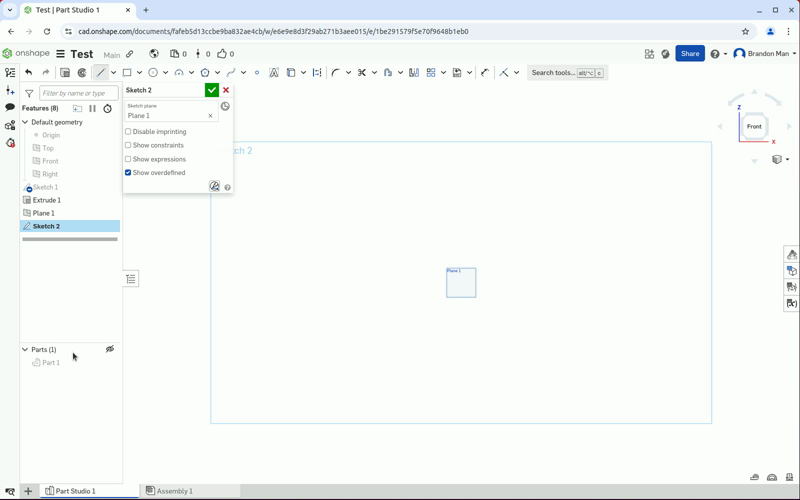
key_down(shift)
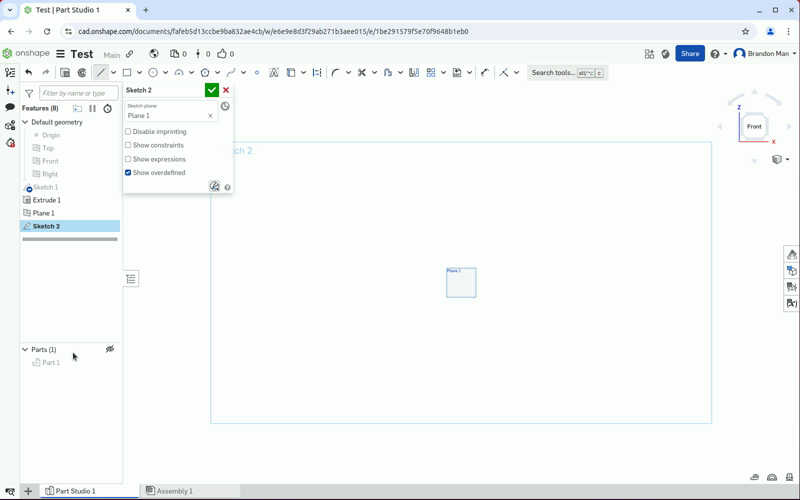
mouse_move(352, 360)
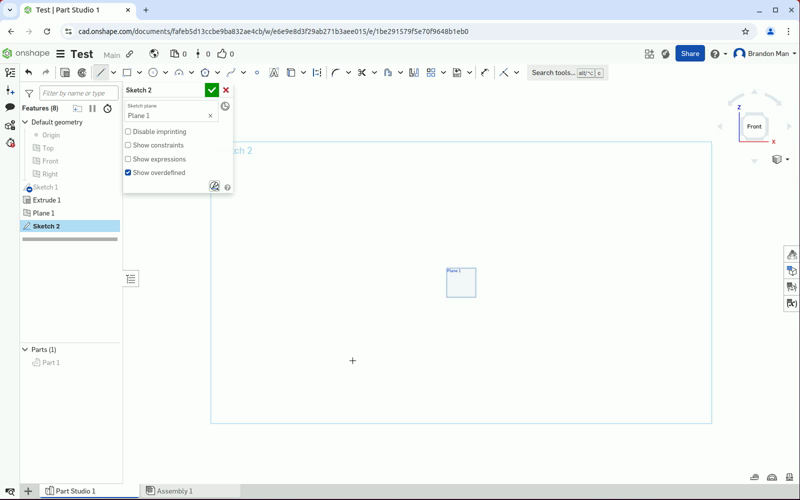
click(352, 360)
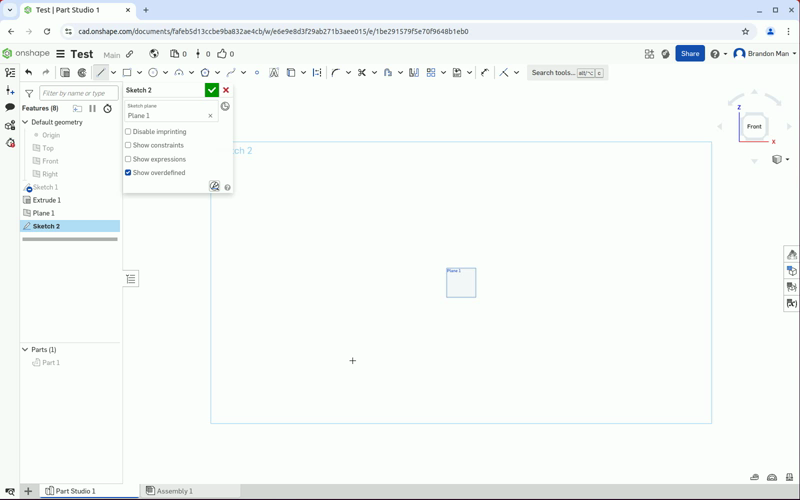
key_up(shift)
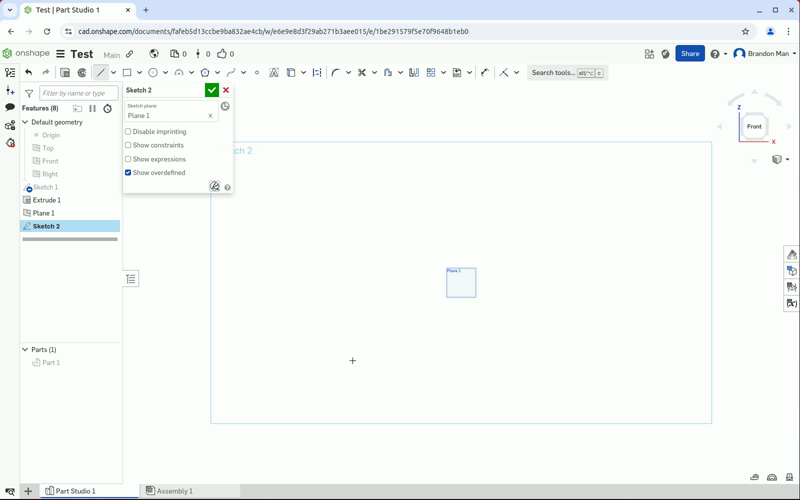
key_down(shift)
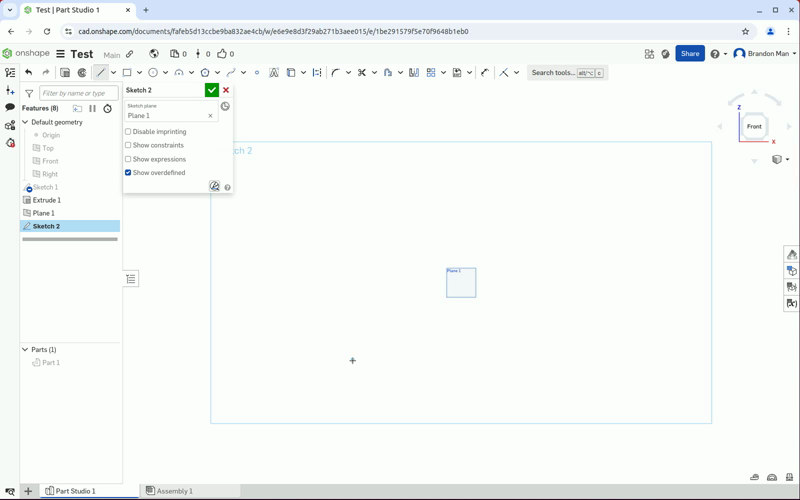
mouse_move(382, 360)
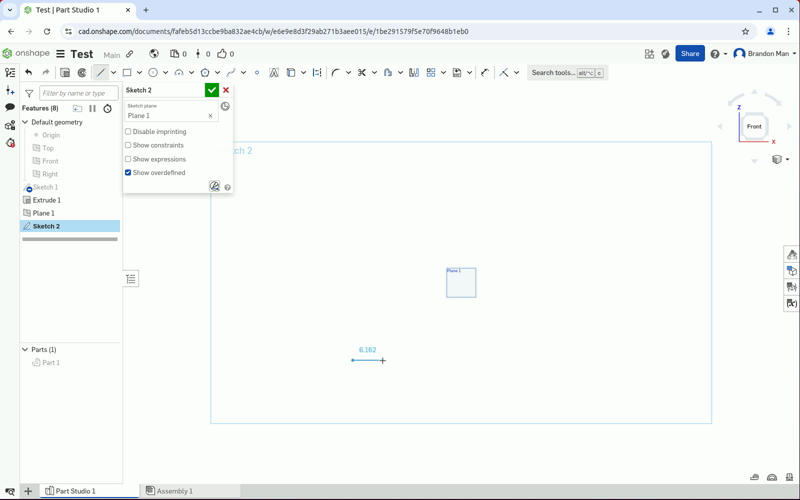
mouse_move(373, 360)
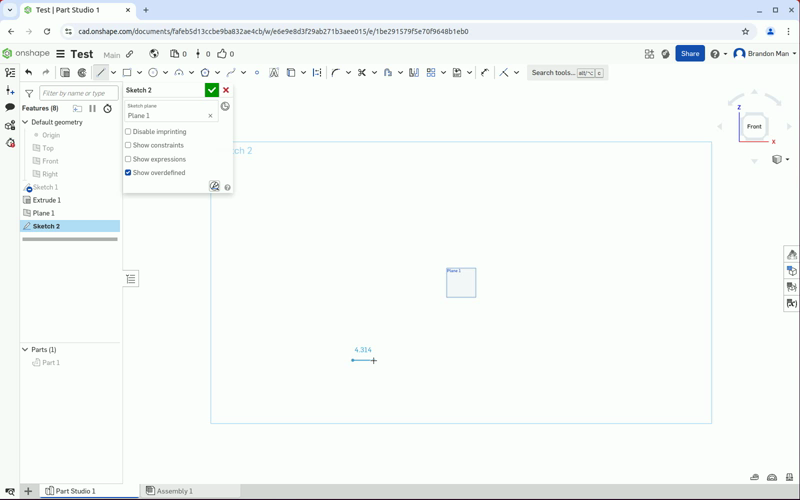
click(373, 360)
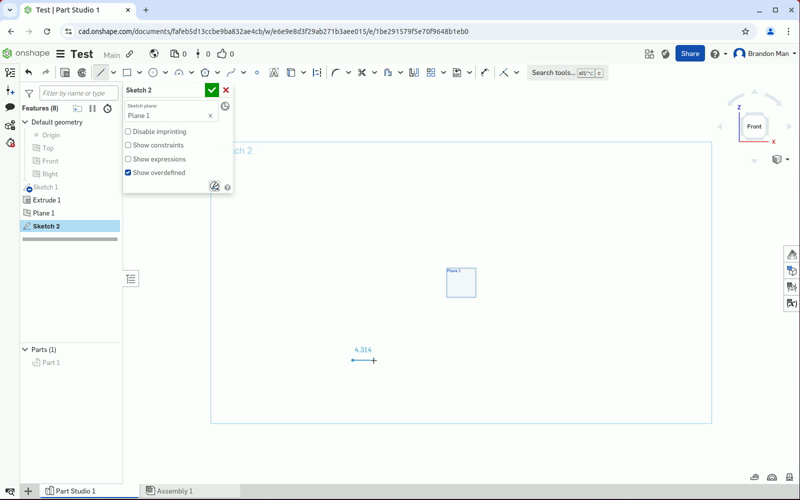
key_up(shift)
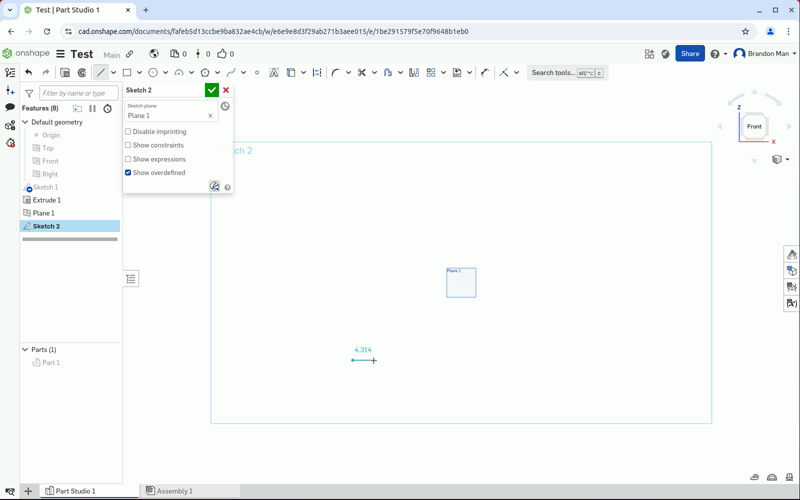
key_down(shift)
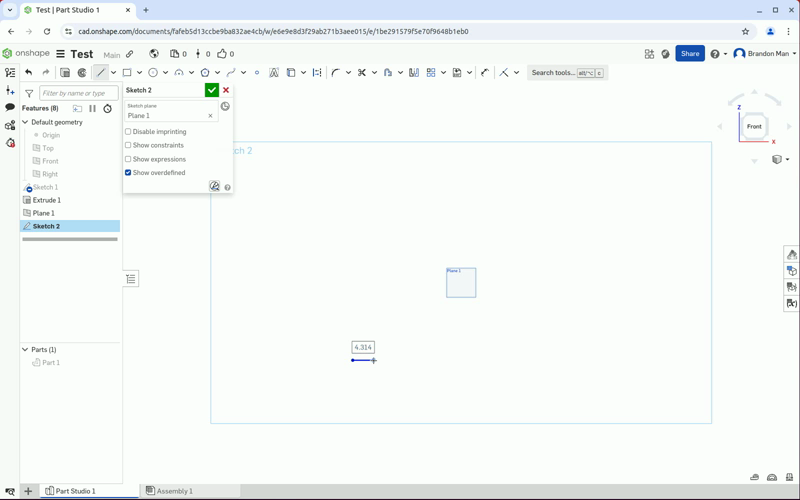
mouse_move(373, 261)
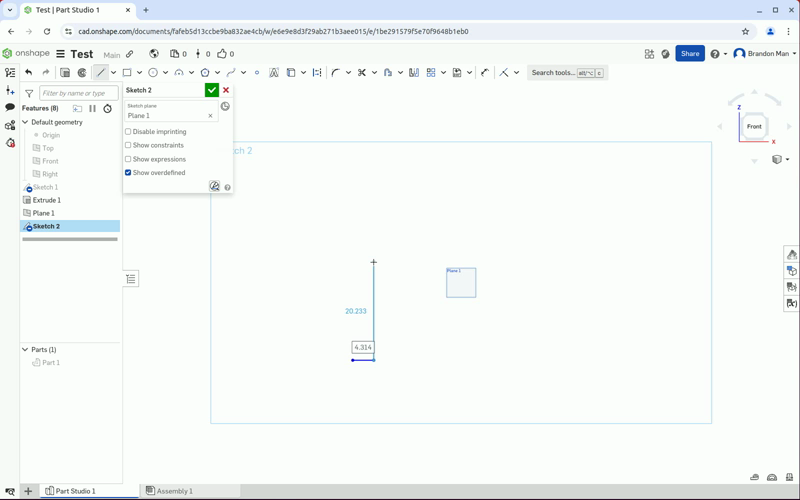
click(373, 261)
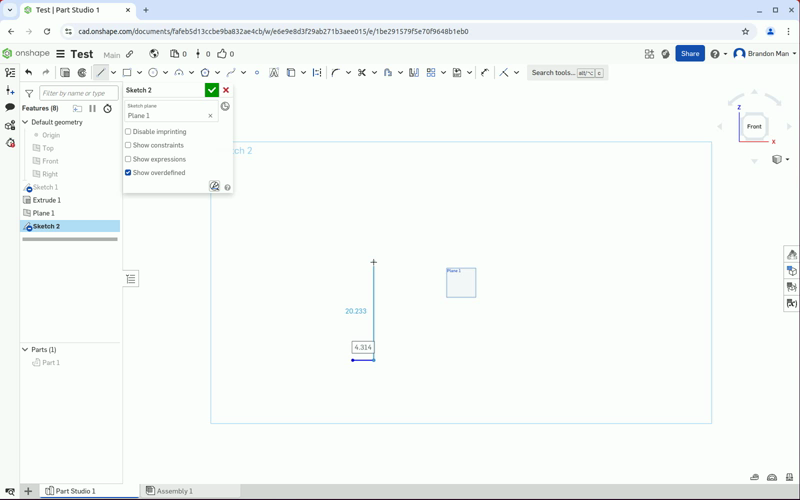
key_up(shift)
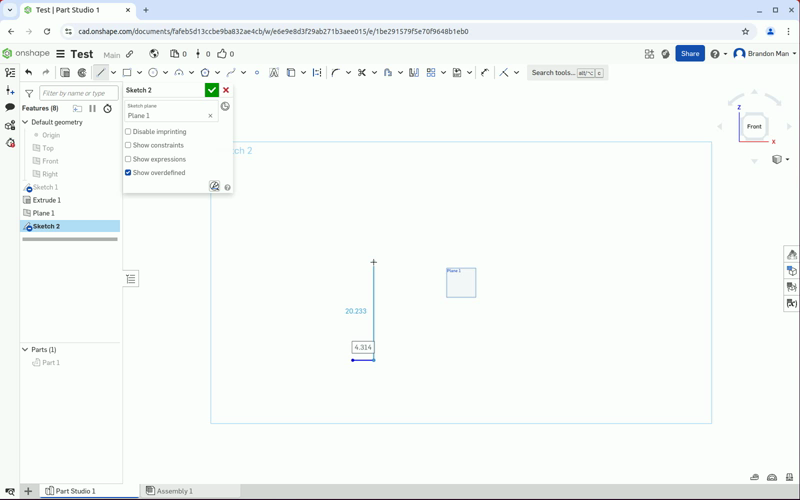
key_down(shift)
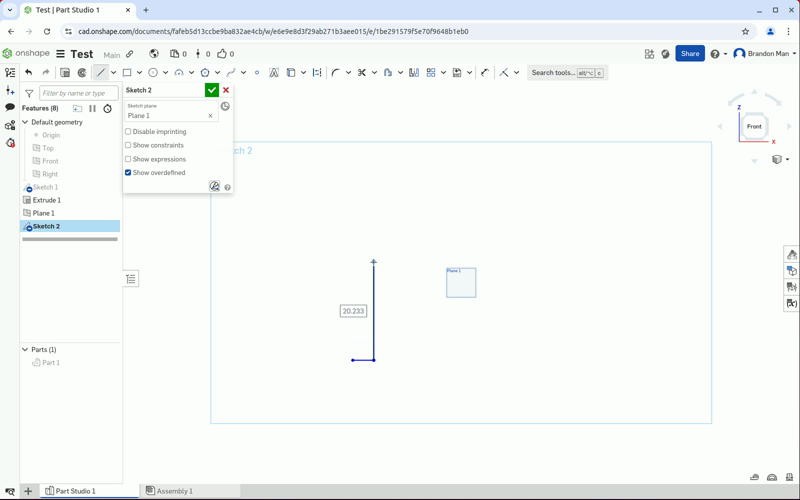
mouse_move(403, 261)
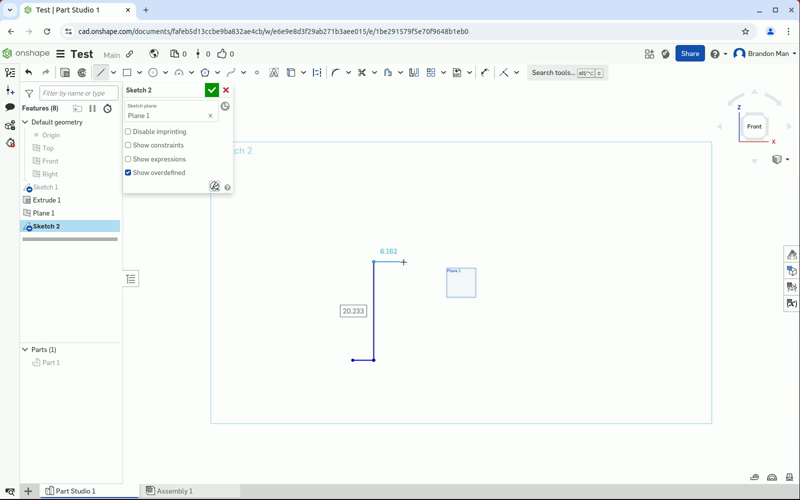
mouse_move(352, 261)
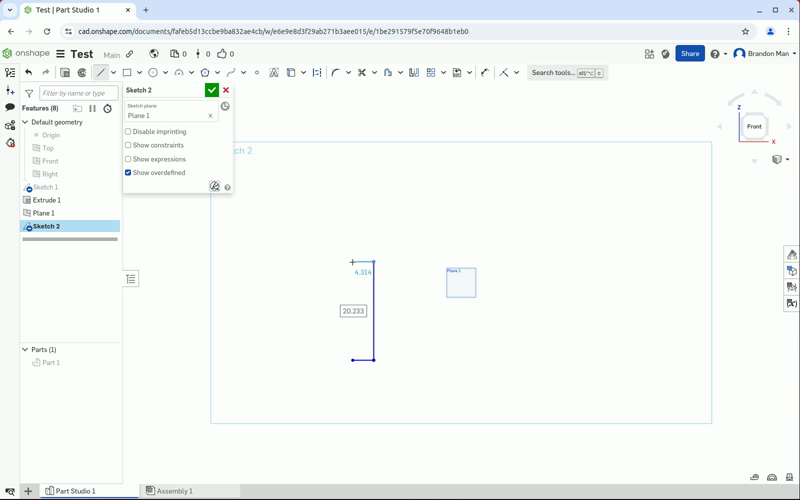
click(352, 261)
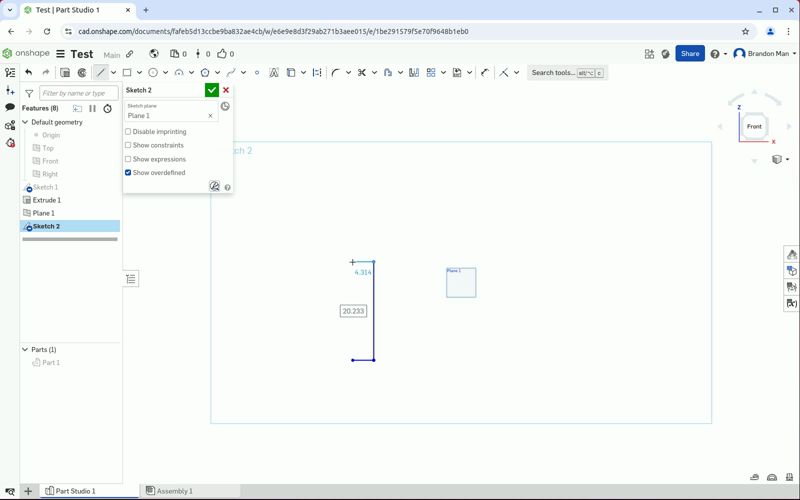
key_up(shift)
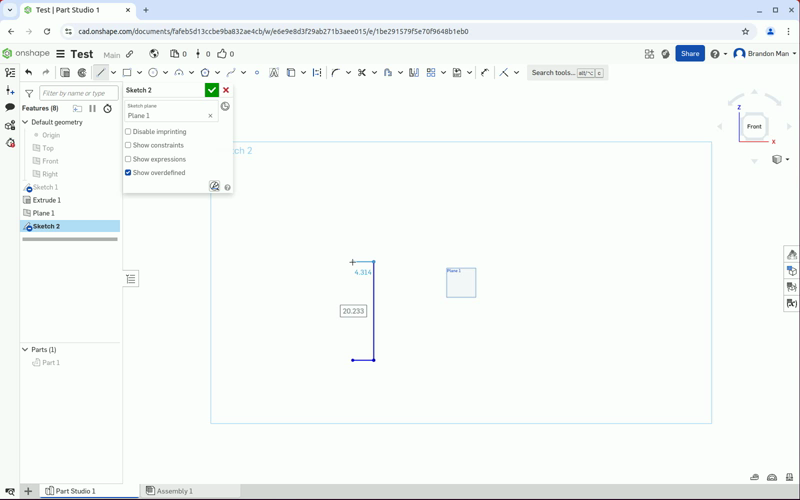
key_down(shift)
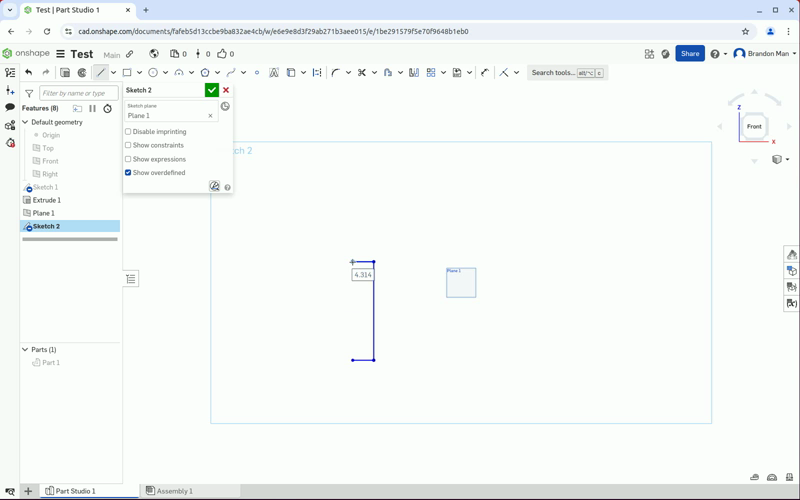
mouse_move(352, 360)
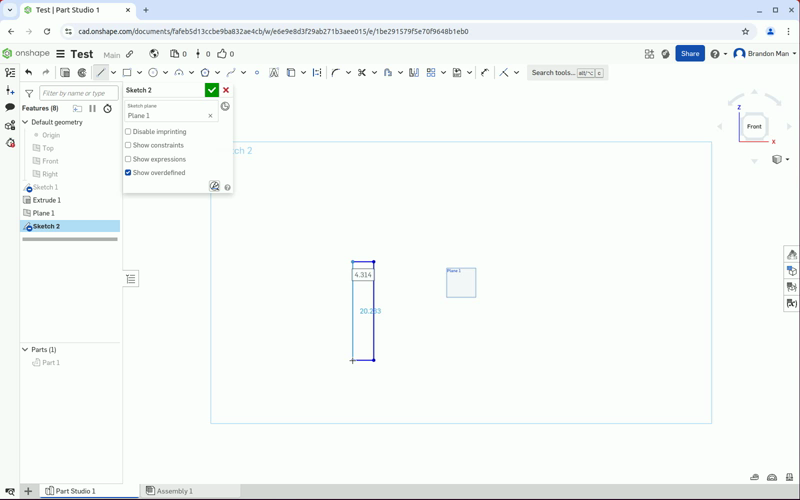
key_up(shift)
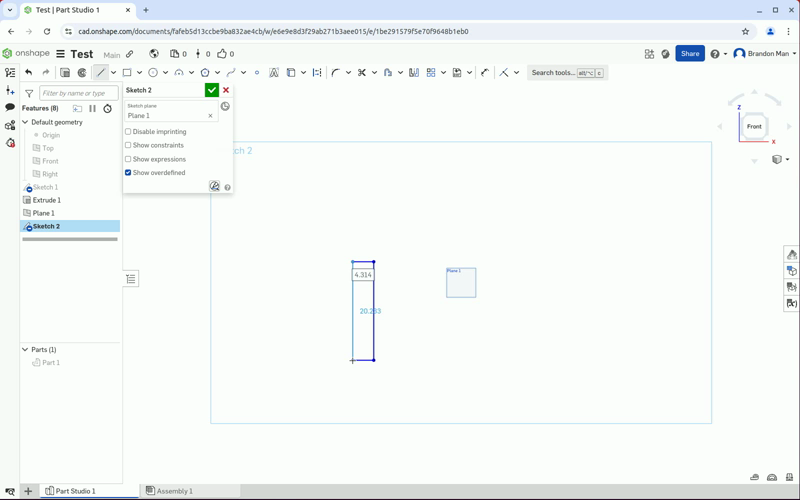
click(352, 360)
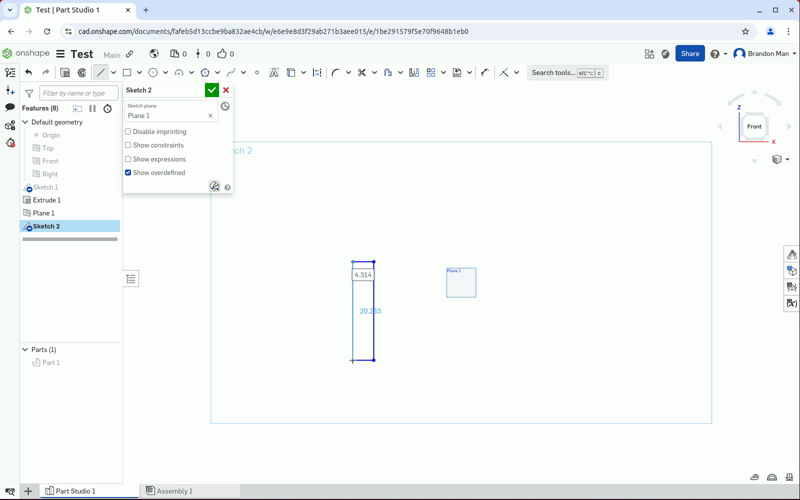
key(esc)
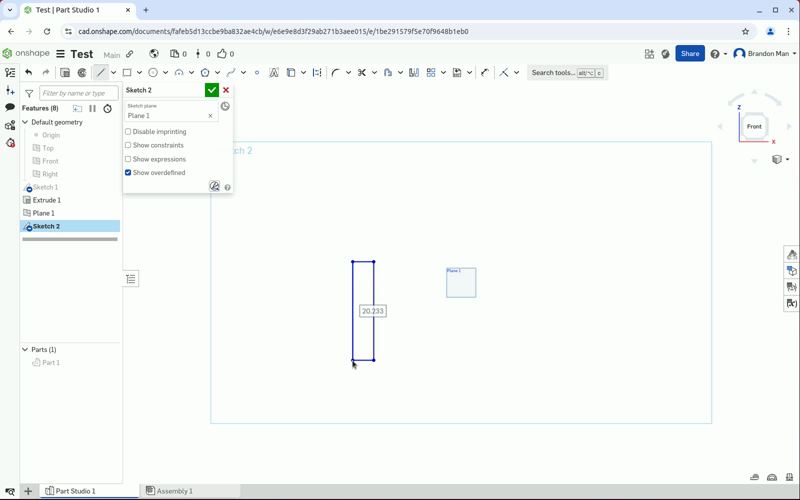
mouse_move(359, 342)
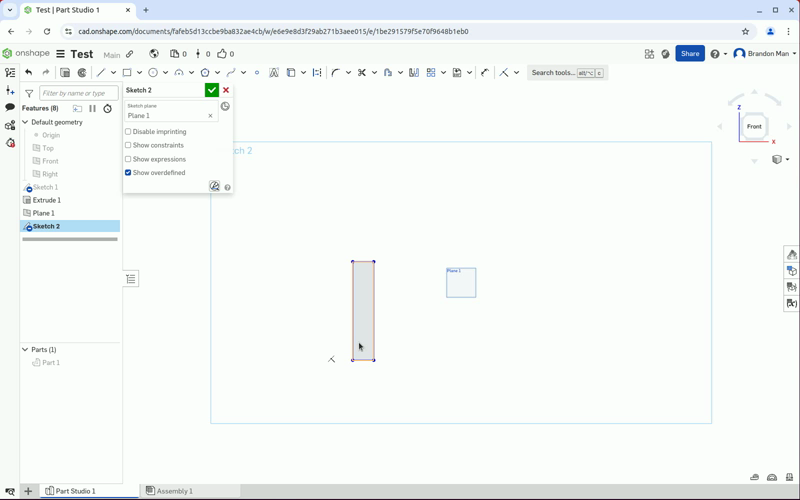
click(359, 342)
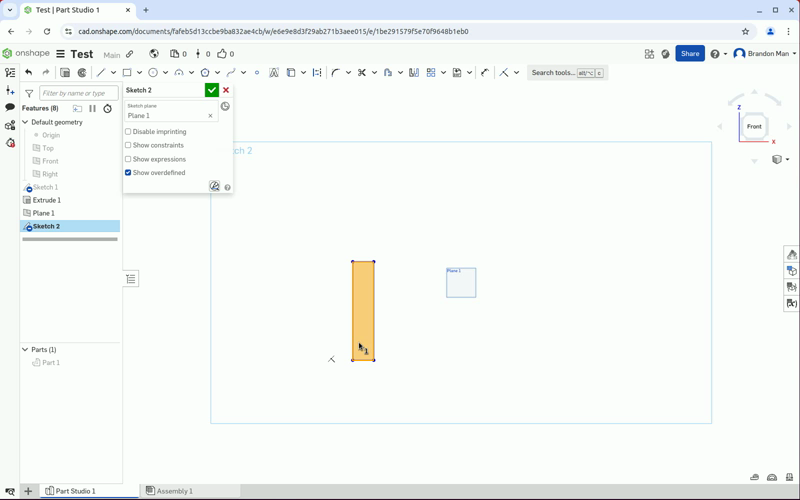
mouse_move(73, 352)
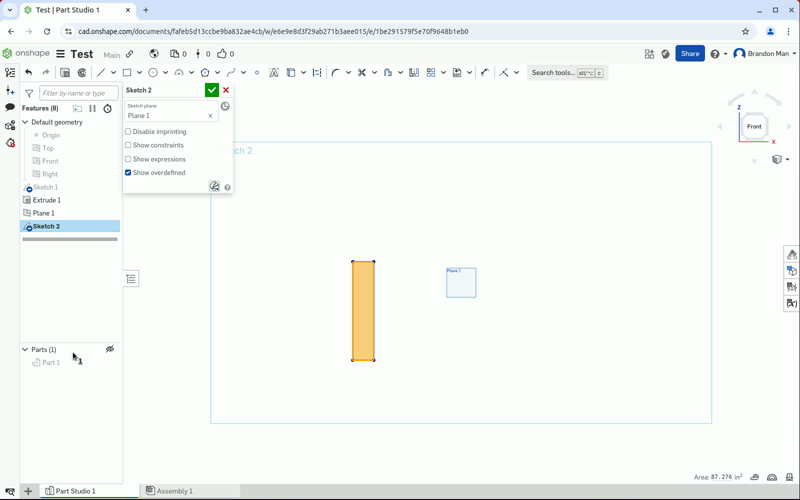
key(shift+y)
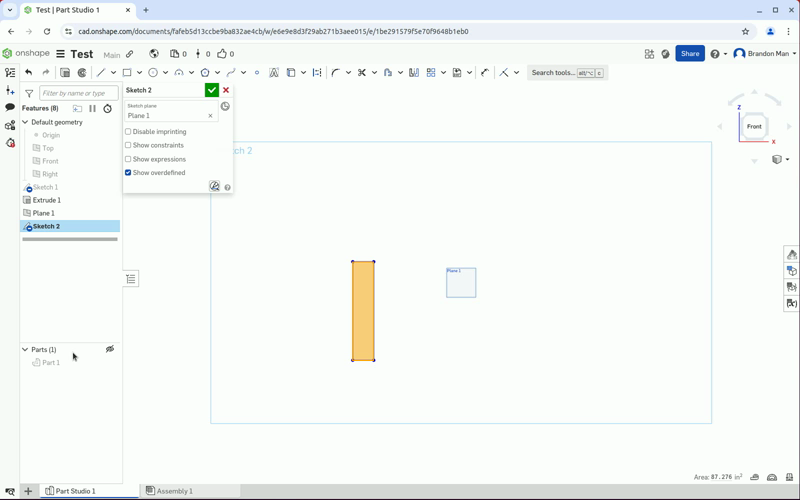
key(shift+e)
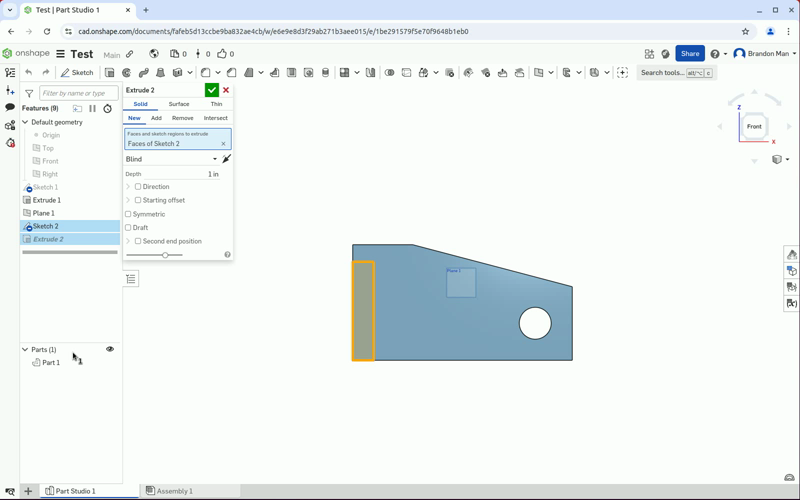
mouse_move(143, 106)
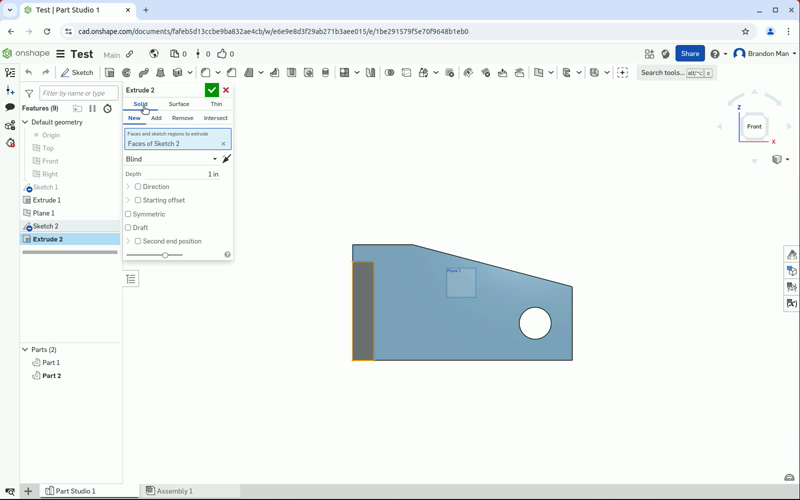
click(143, 106)
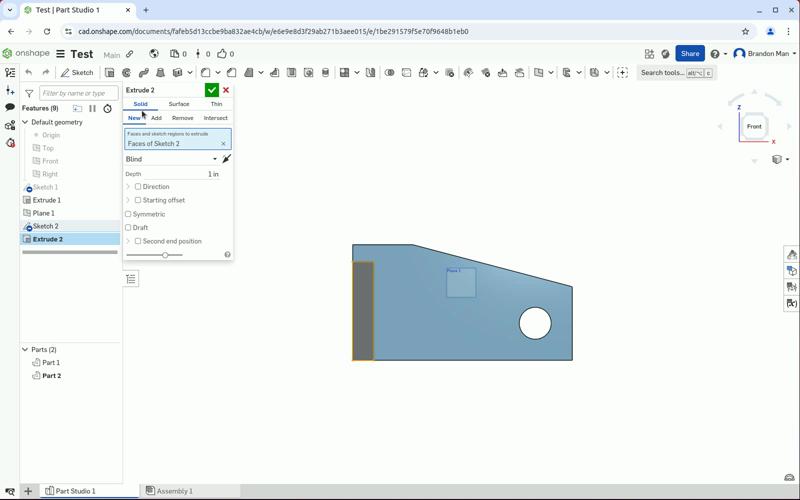
mouse_move(137, 120)
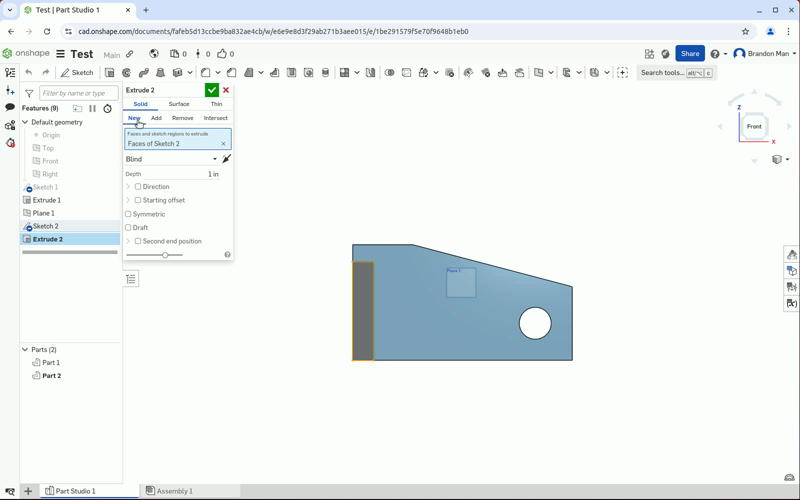
click(137, 120)
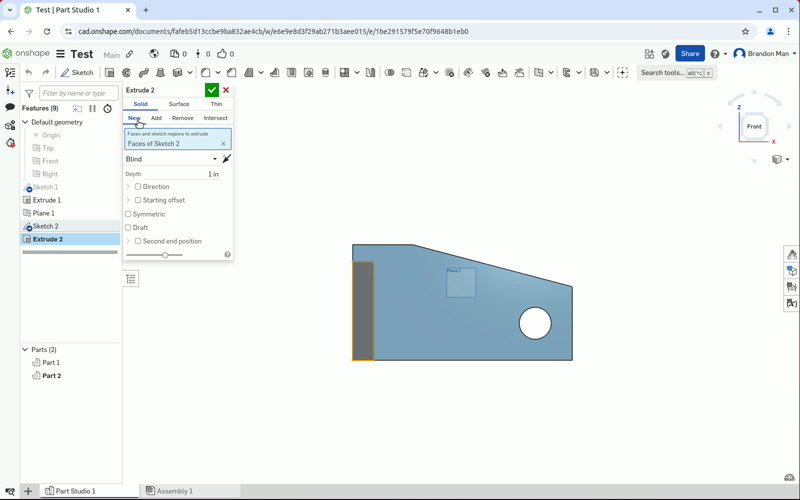
key(tab, 4)
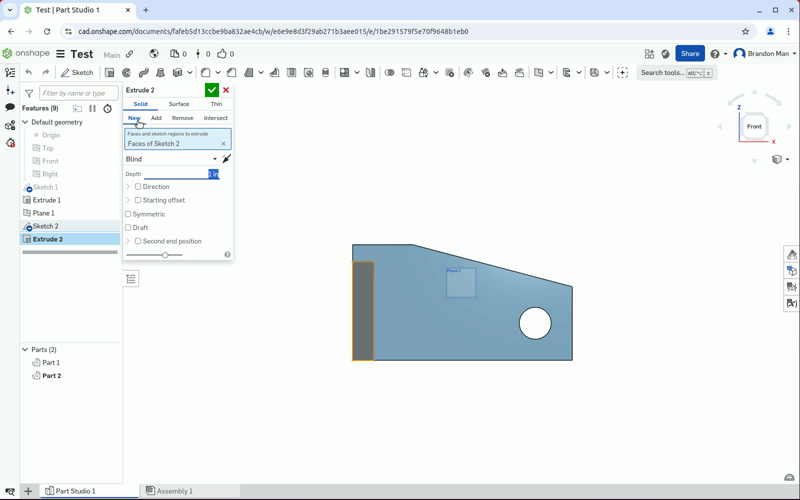
text(13.239)
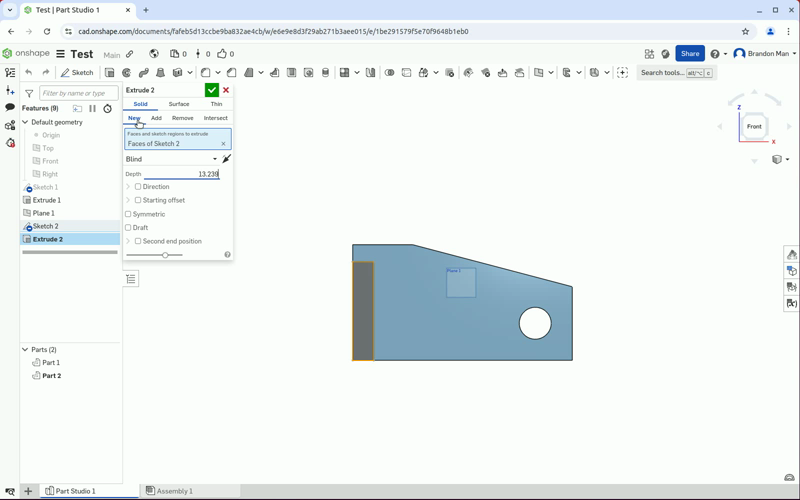
key(enter)
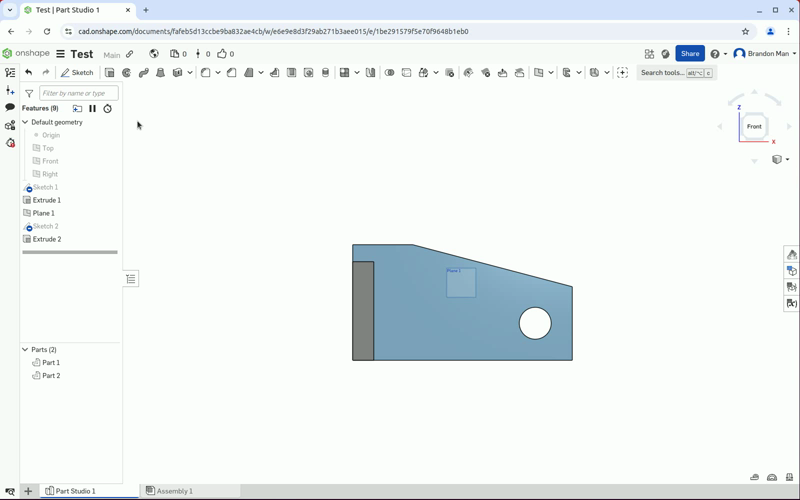
key(shift+h)
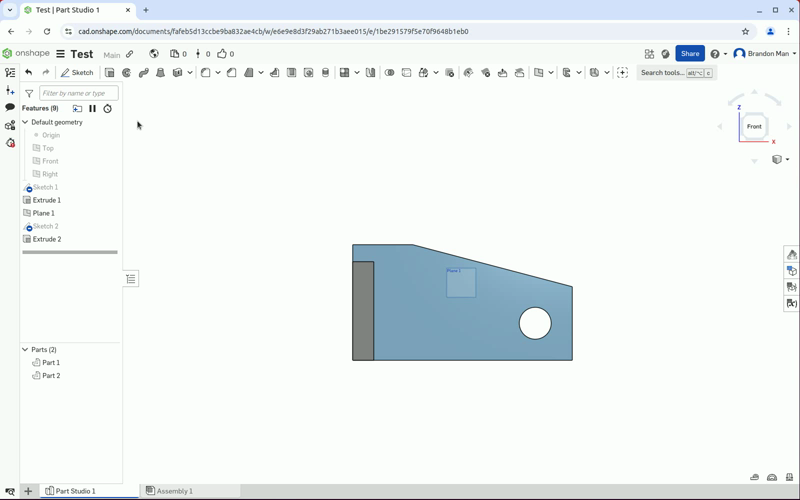
key(shift+h)
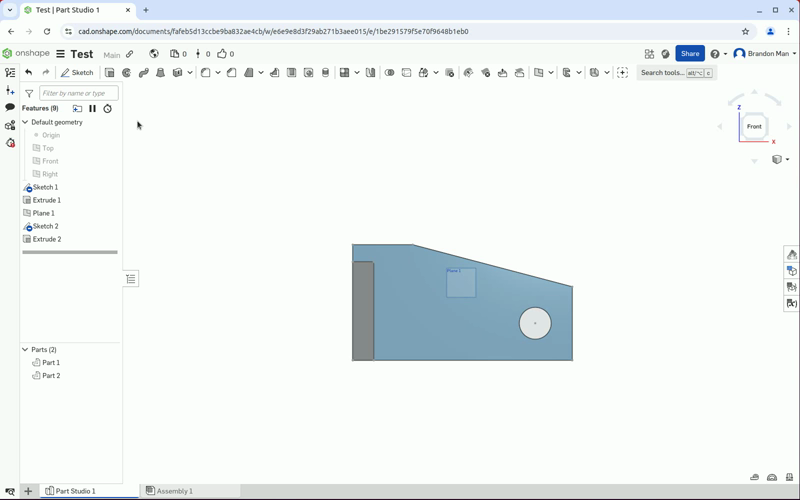
key(shift+7)
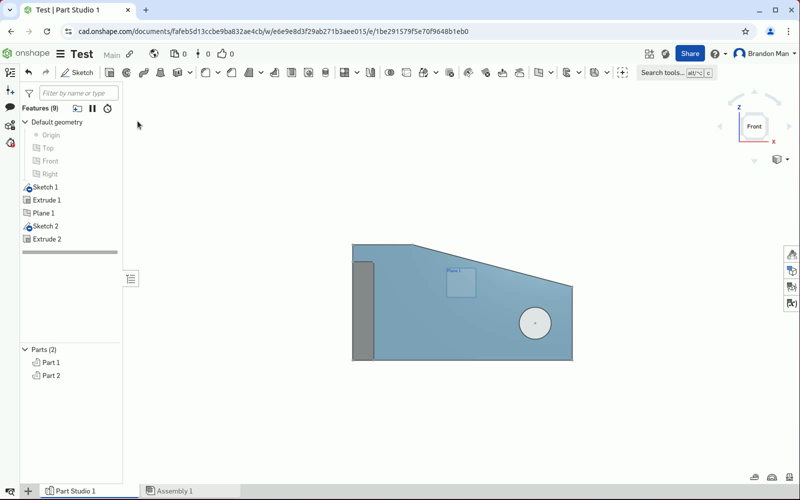
key(left, 2)
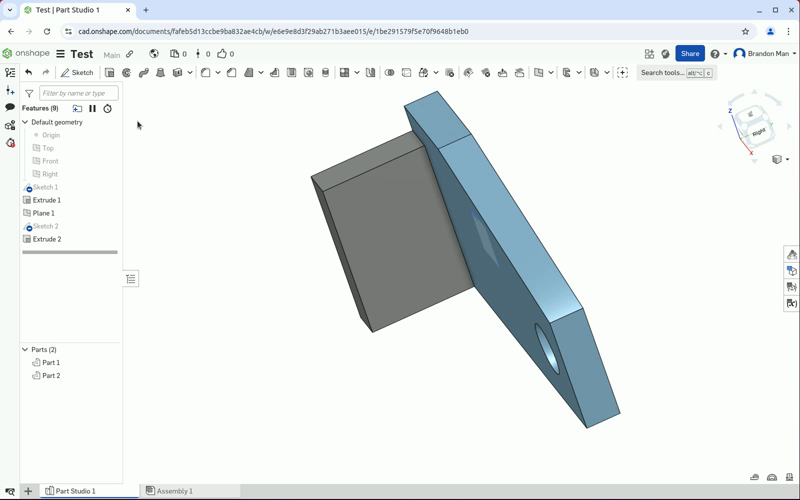
key(down, 2)
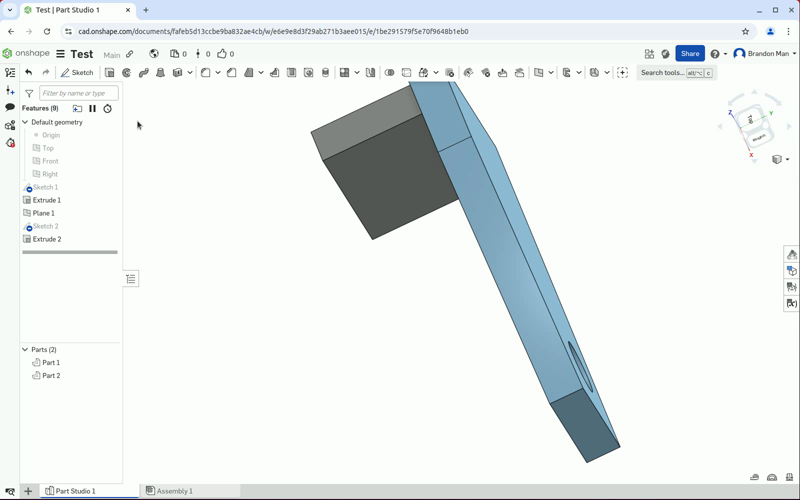
key(up, 2)
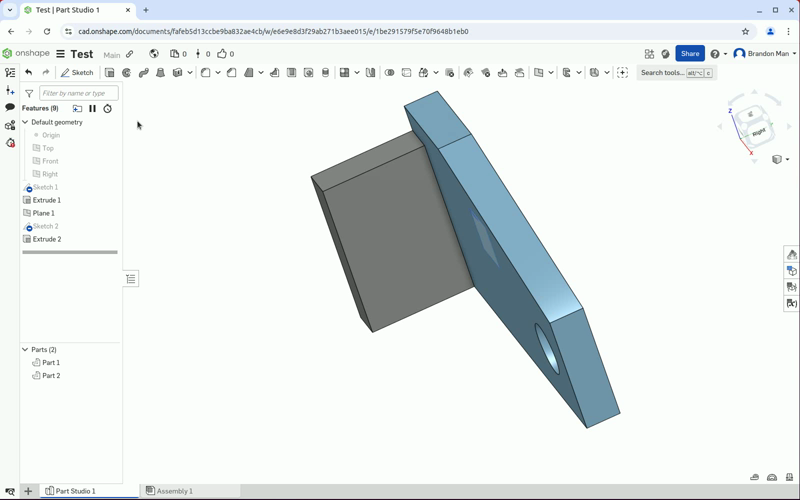
key(right, 2)
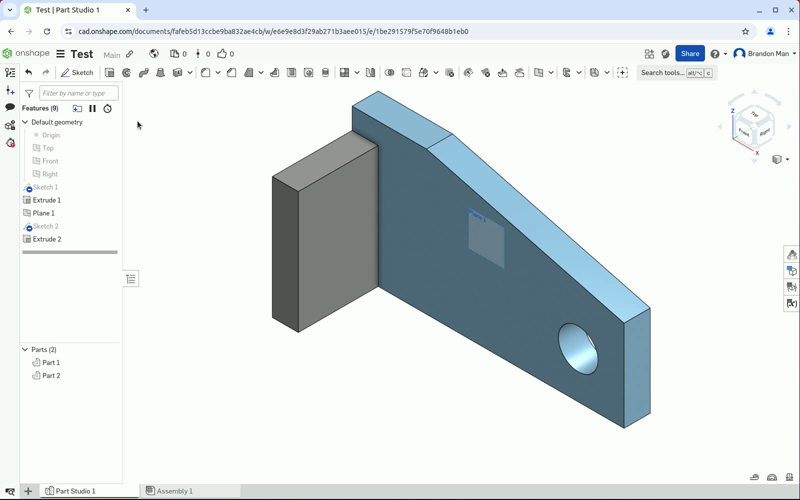
mouse_move(73, 189)
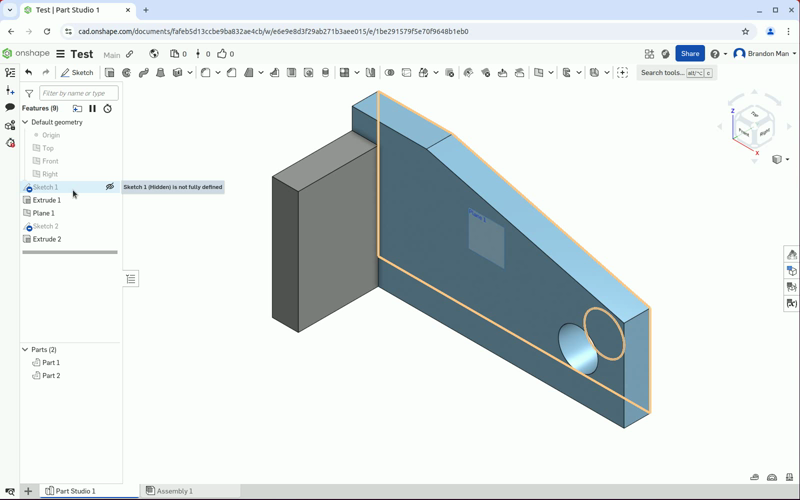
click(73, 189)